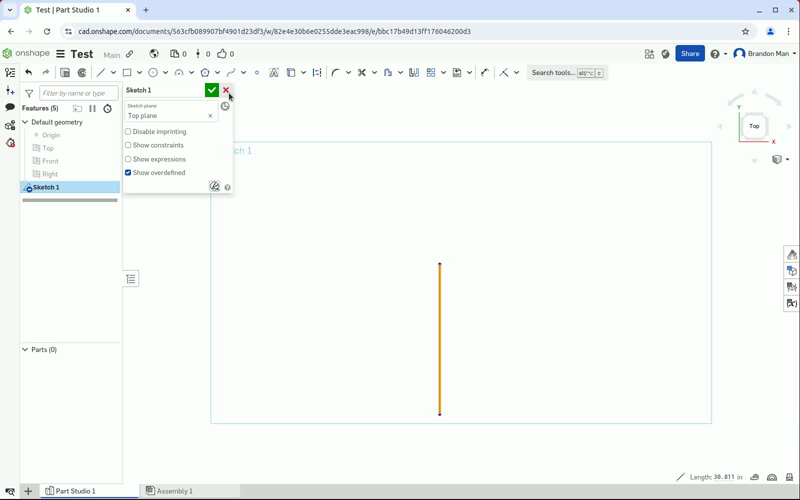
key(shift+h)
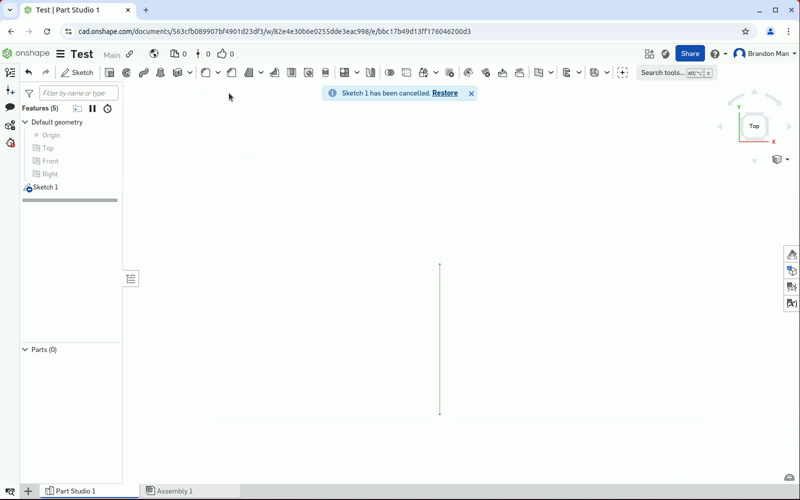
key(shift+s)
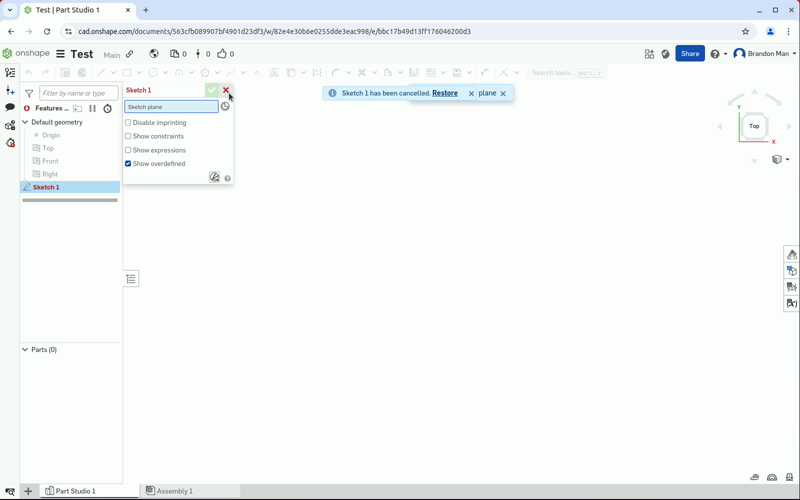
mouse_move(73, 150)
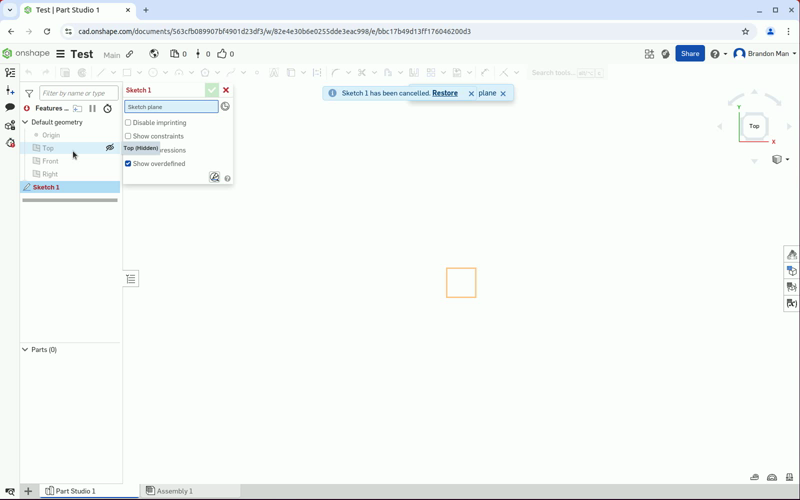
click(73, 150)
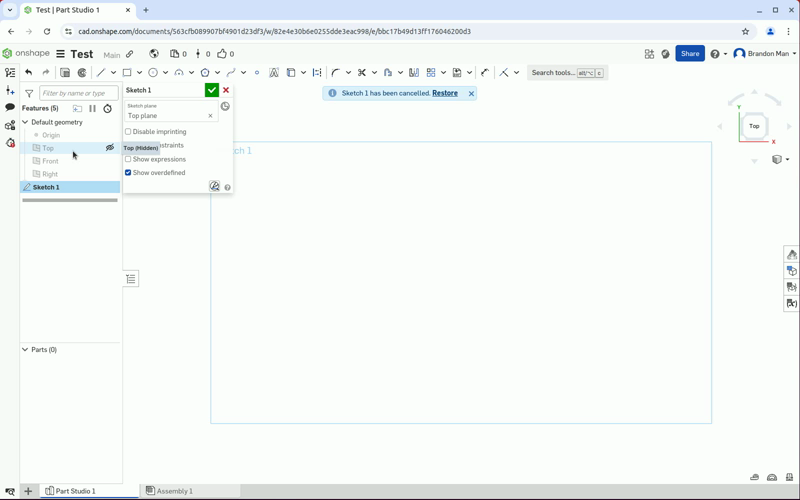
mouse_move(73, 352)
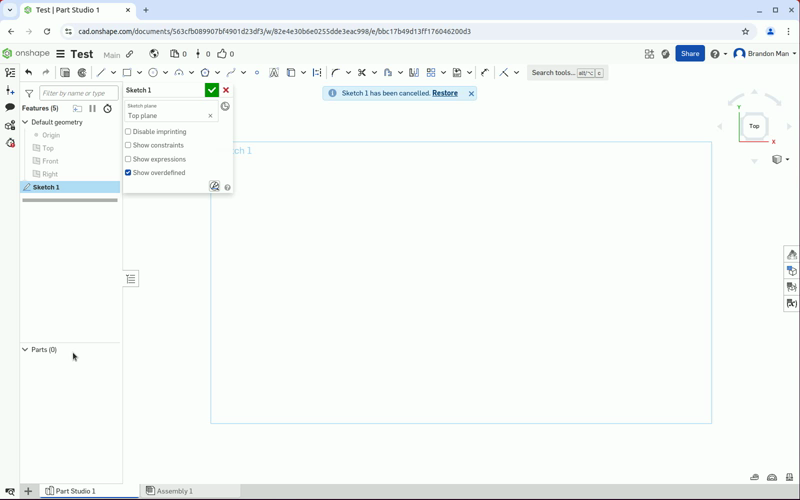
key(y)
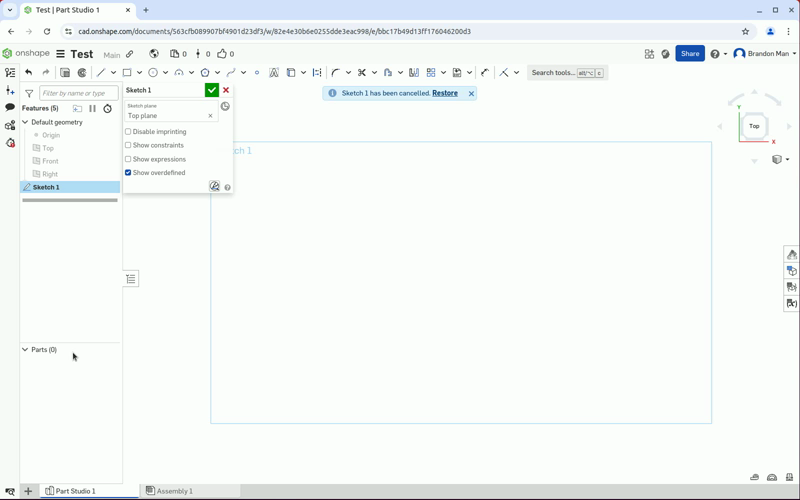
key(l)
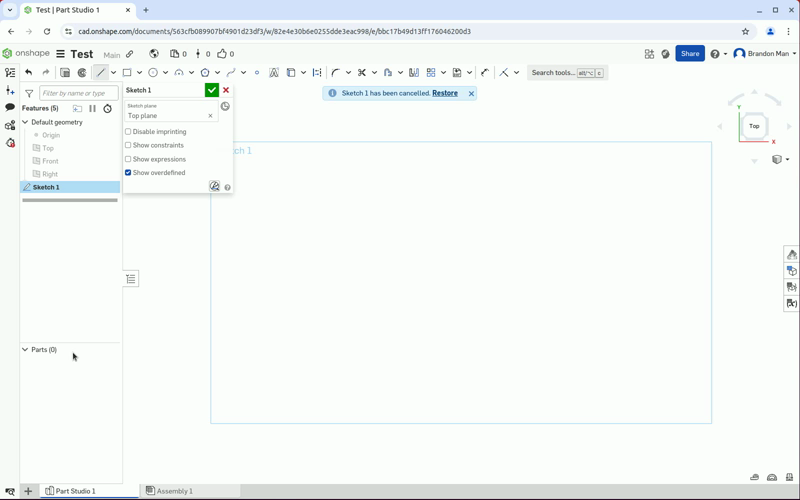
key_down(shift)
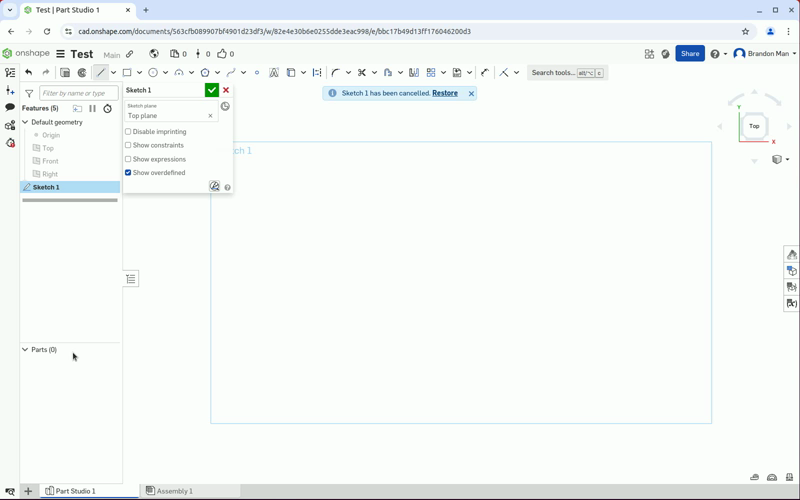
mouse_move(385, 395)
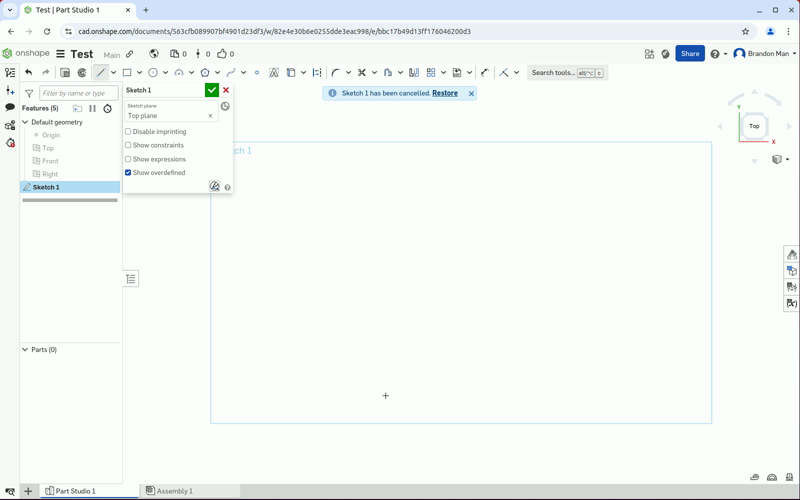
click(385, 395)
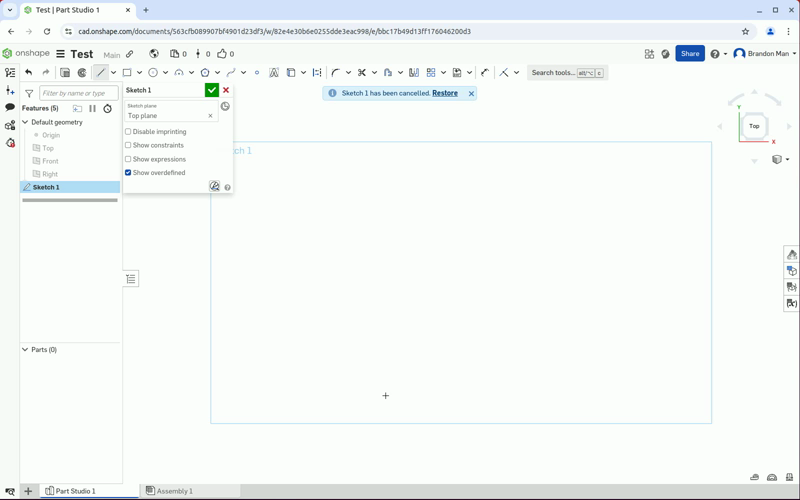
key_up(shift)
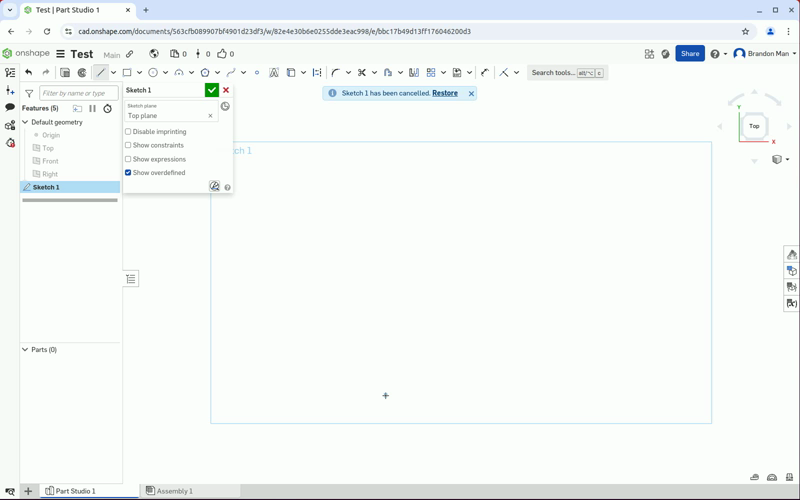
key_down(shift)
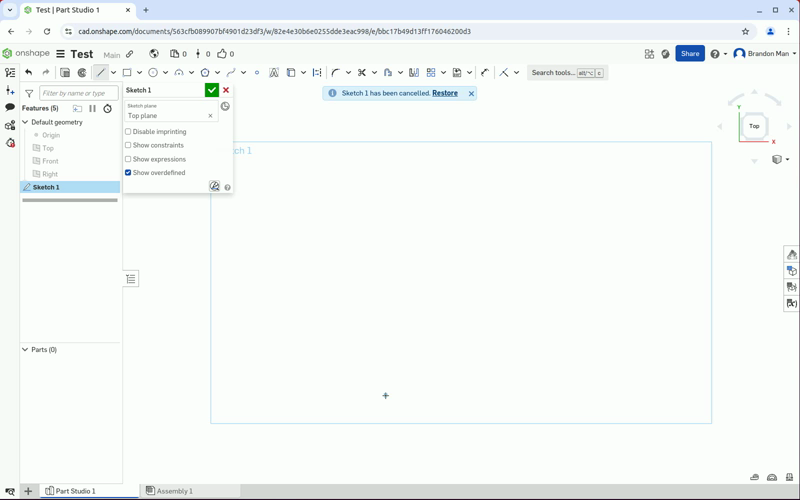
mouse_move(535, 395)
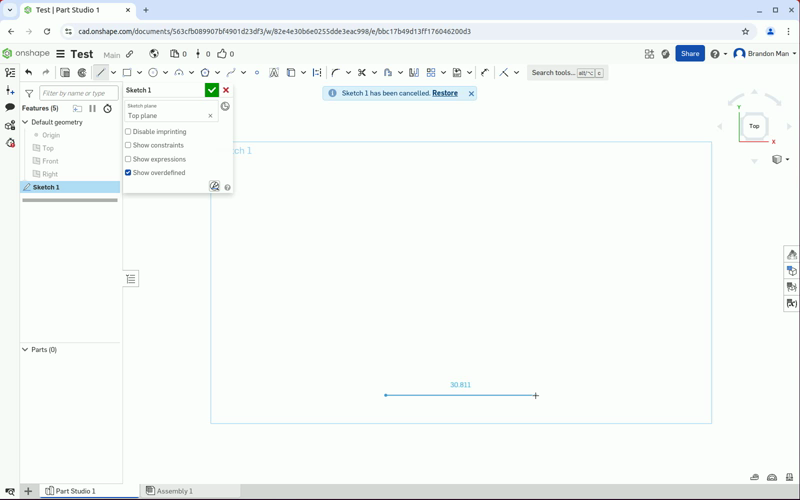
click(535, 395)
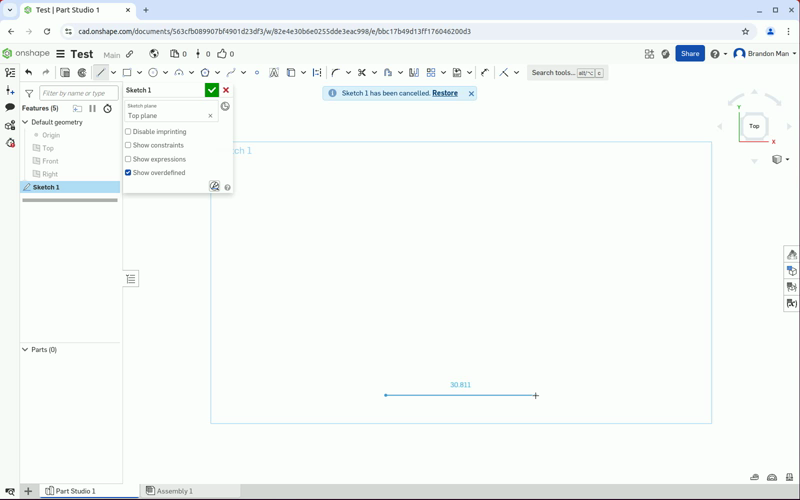
key_up(shift)
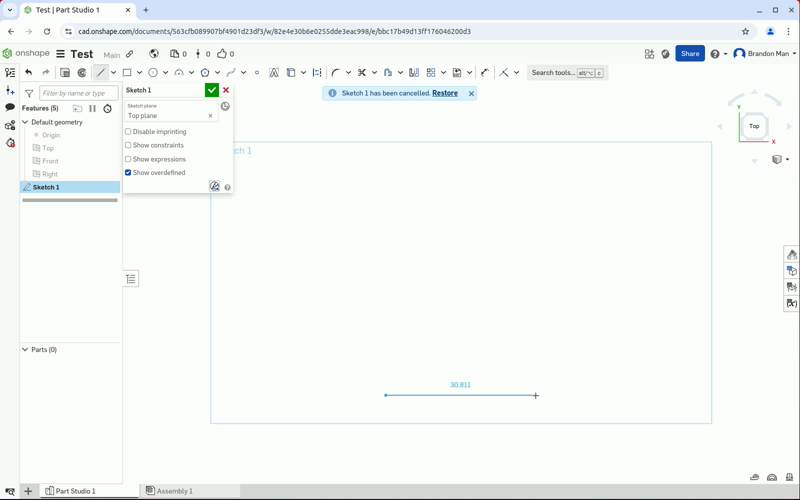
key_down(shift)
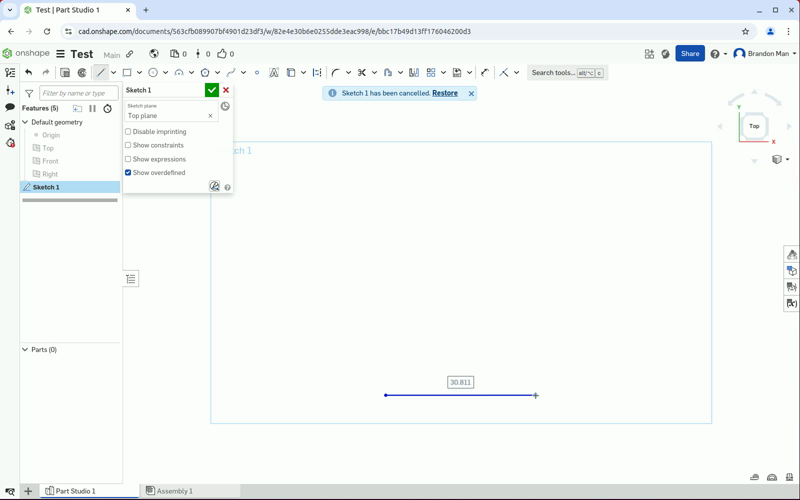
mouse_move(535, 270)
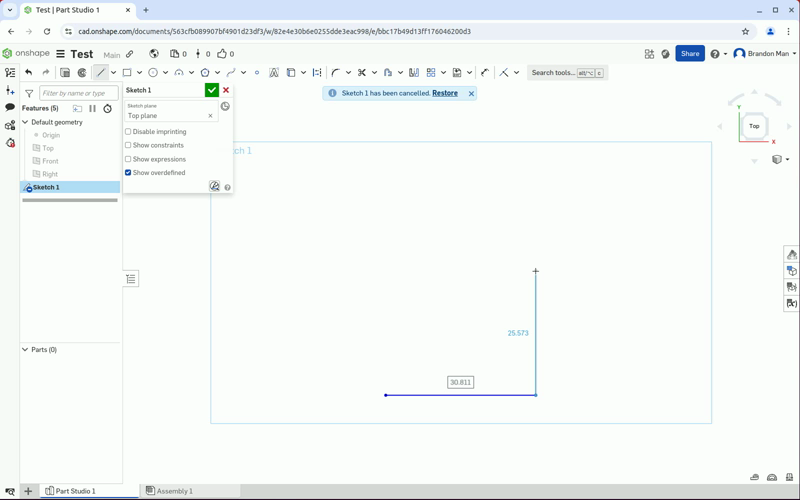
click(535, 270)
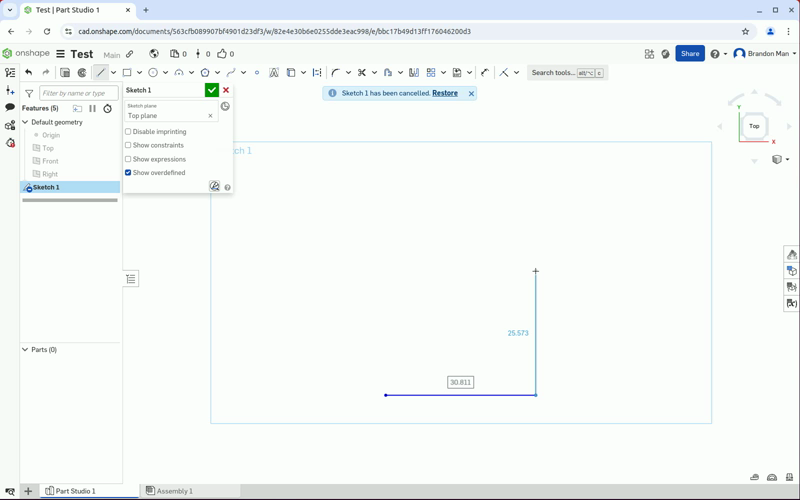
key_up(shift)
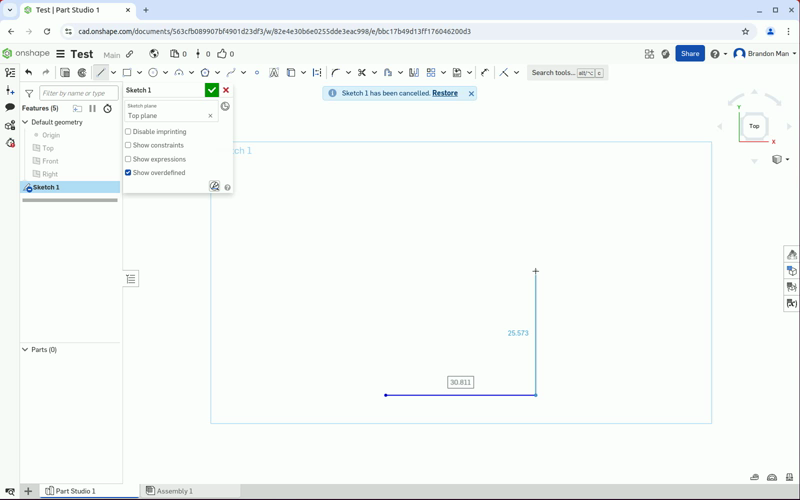
key_down(shift)
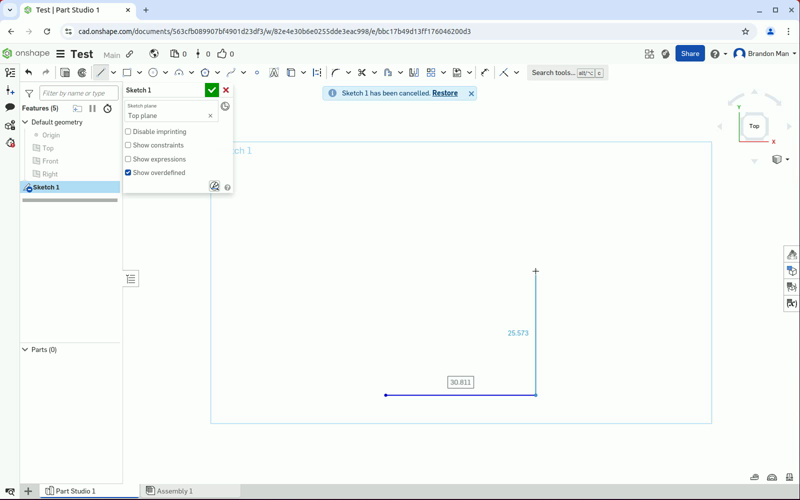
mouse_move(385, 270)
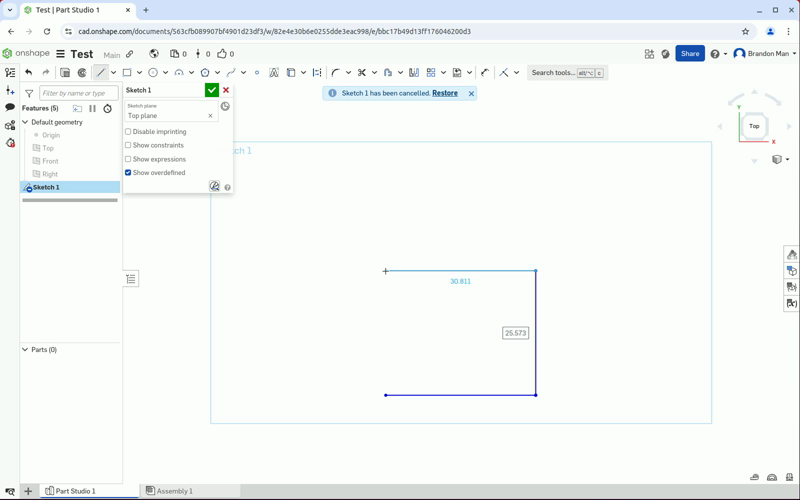
click(385, 270)
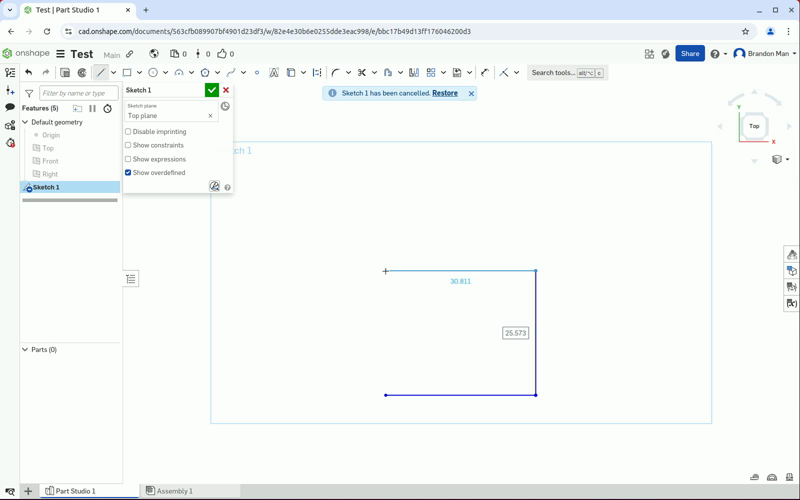
key_up(shift)
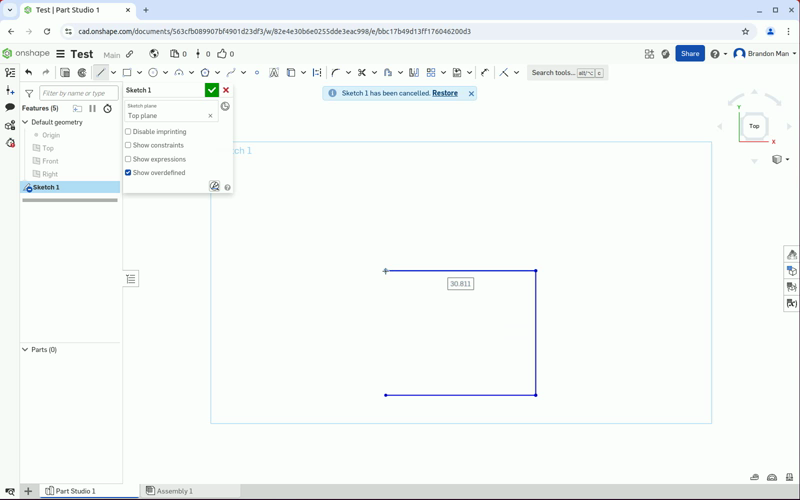
key_down(shift)
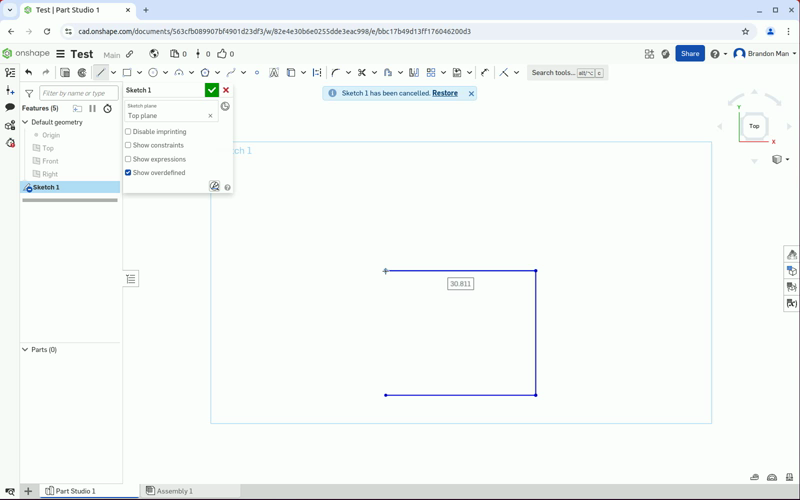
mouse_move(385, 395)
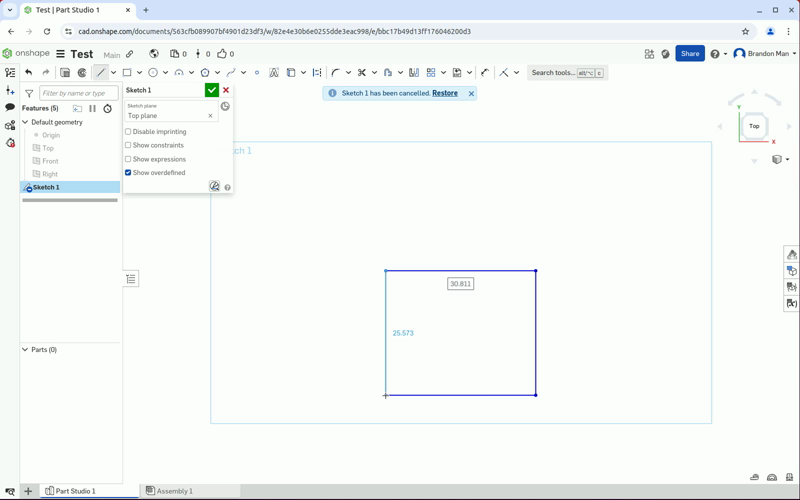
key_up(shift)
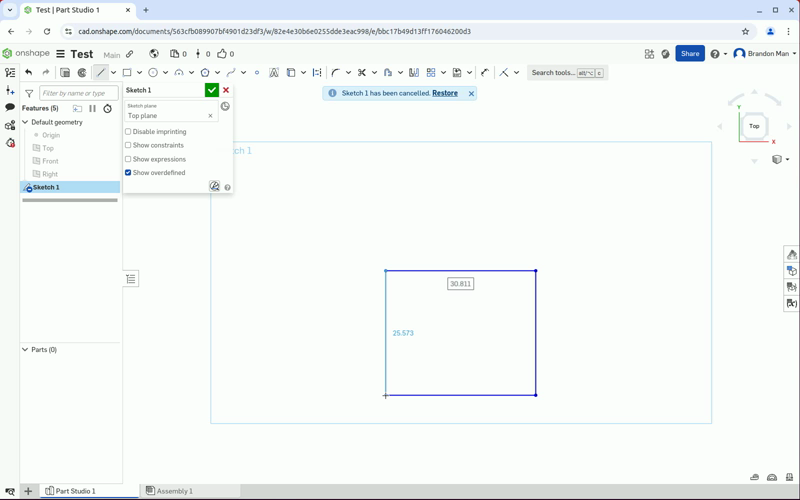
click(385, 395)
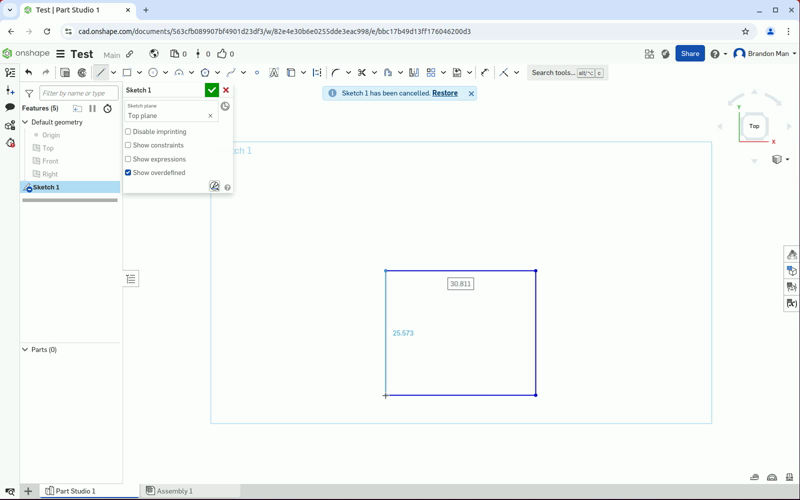
key(esc)
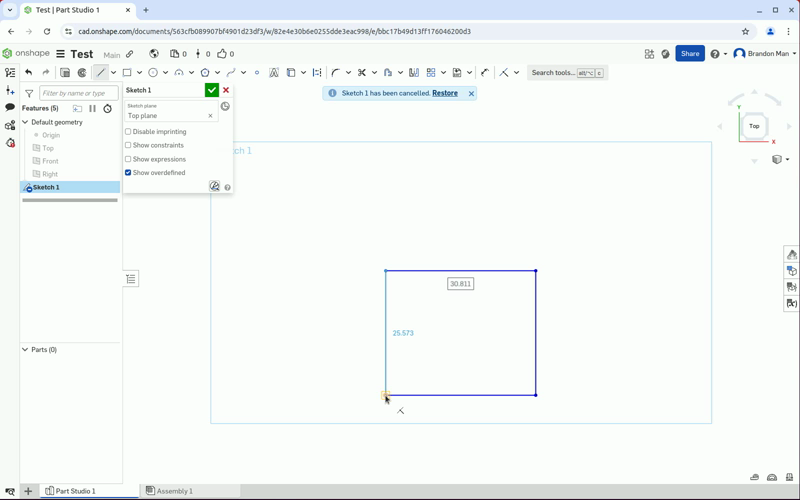
mouse_move(442, 305)
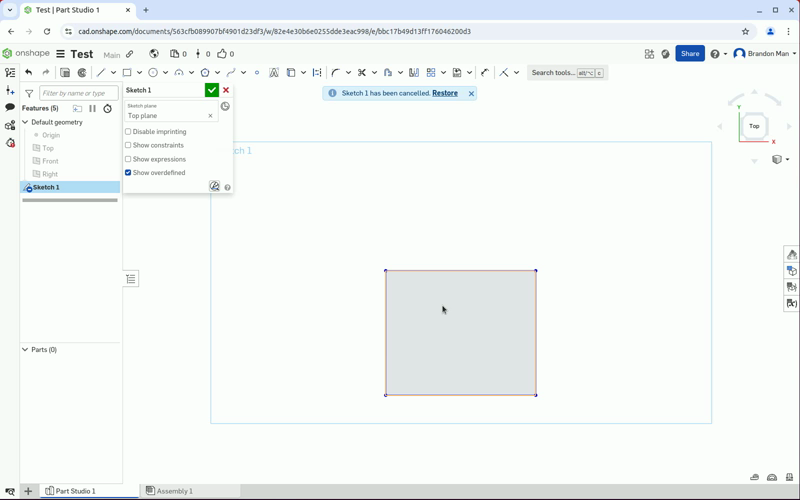
click(442, 305)
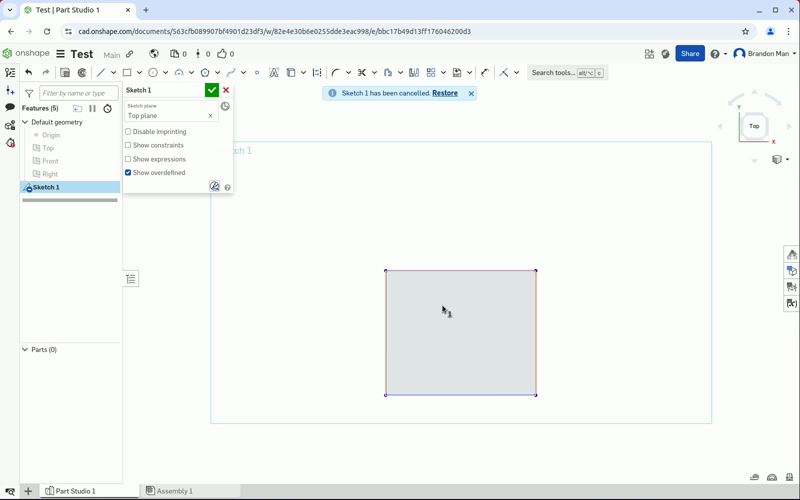
mouse_move(73, 352)
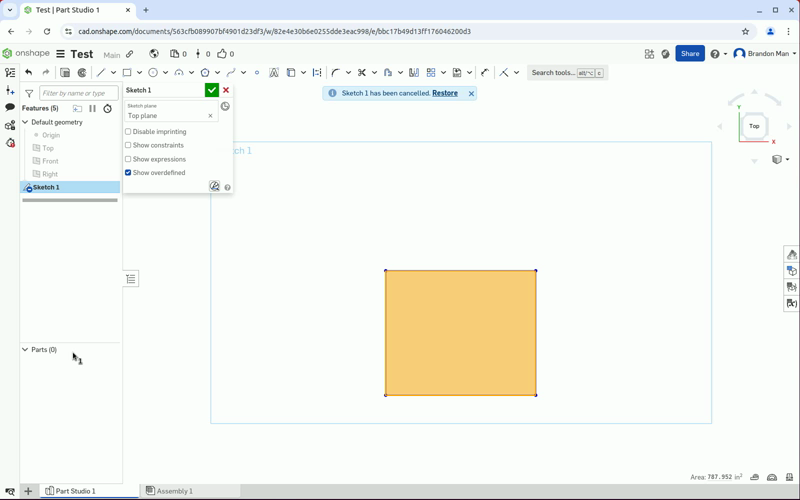
key(shift+y)
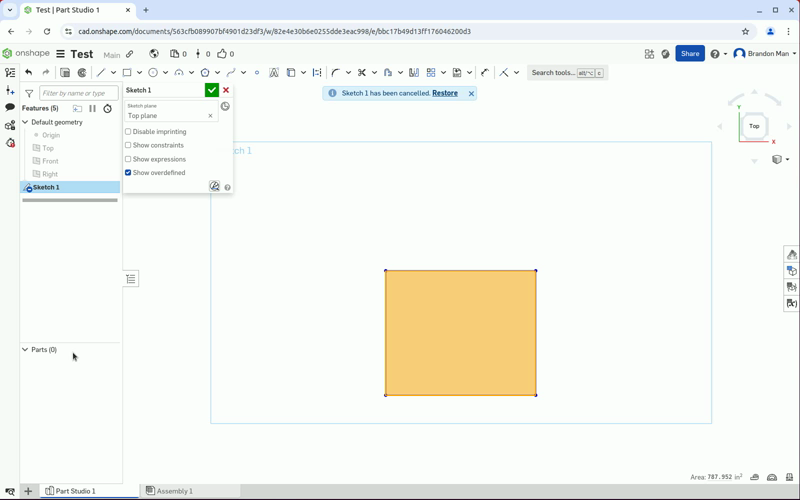
key(shift+e)
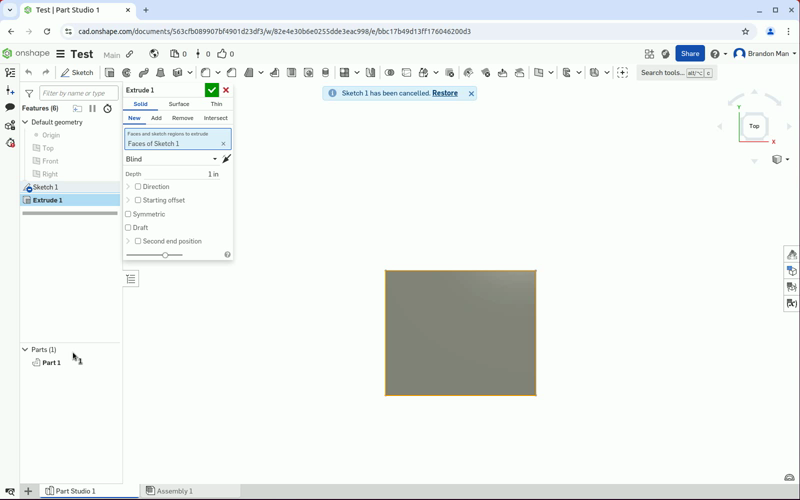
mouse_move(143, 106)
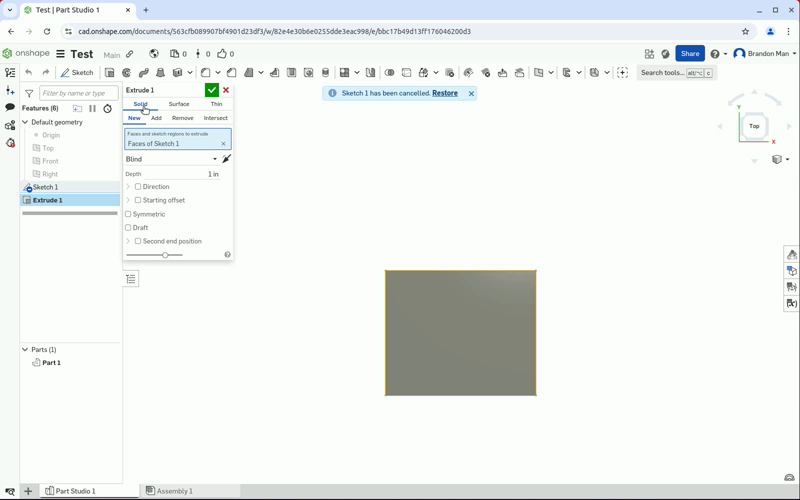
click(143, 106)
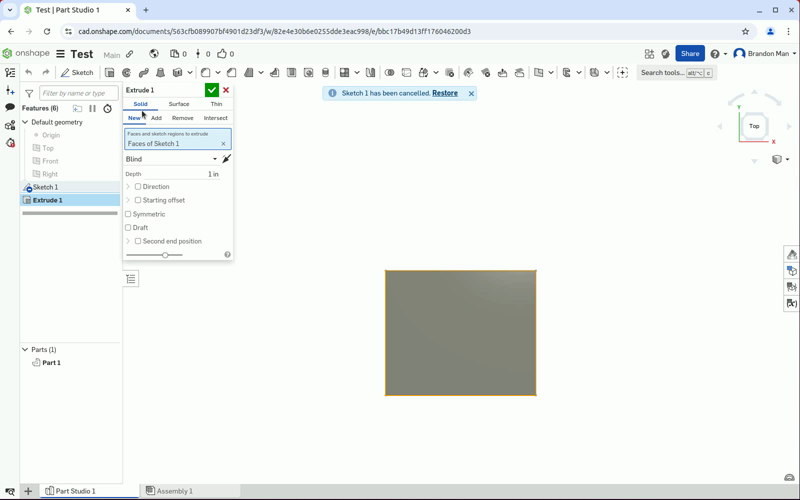
mouse_move(137, 120)
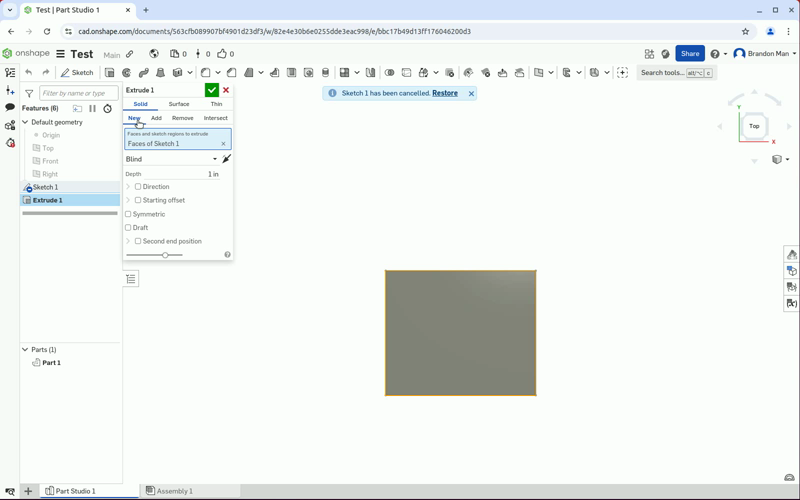
click(137, 120)
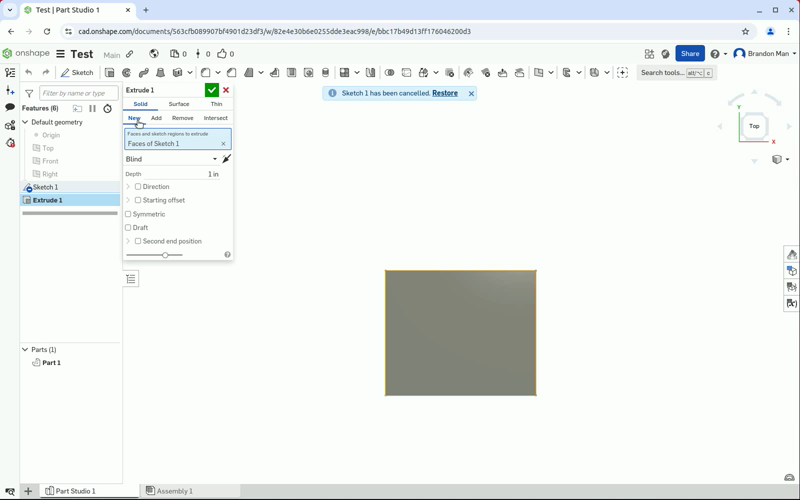
key(tab, 4)
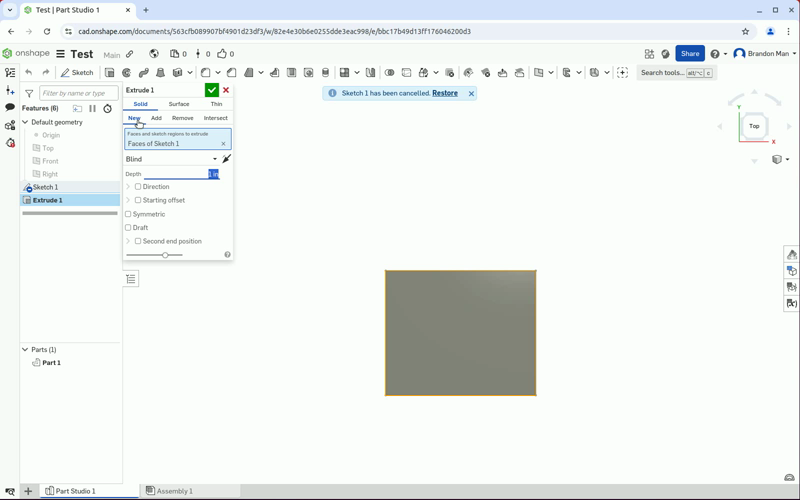
text(-5.536)
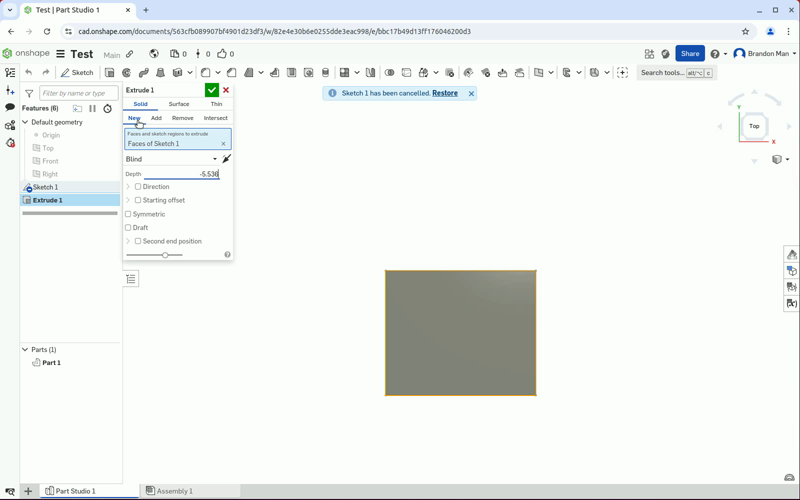
key(enter)
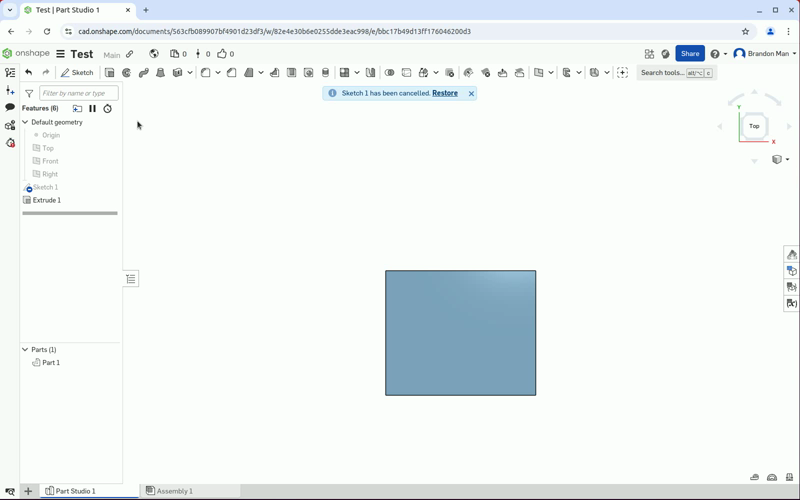
key(shift+h)
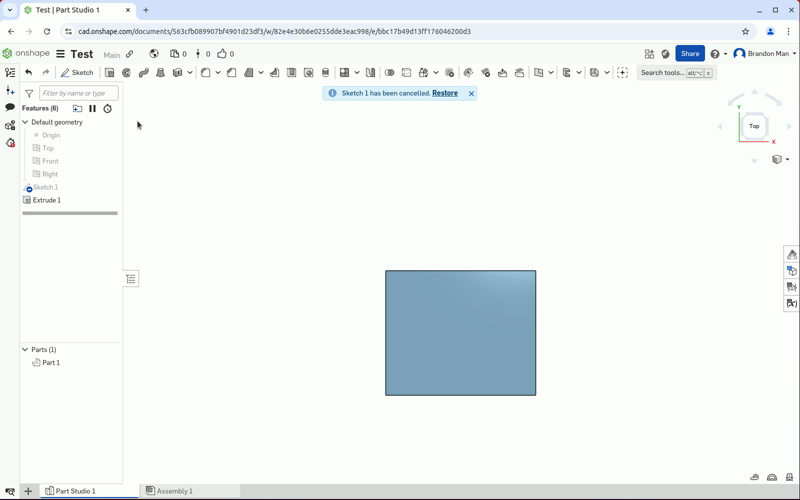
key(shift+h)
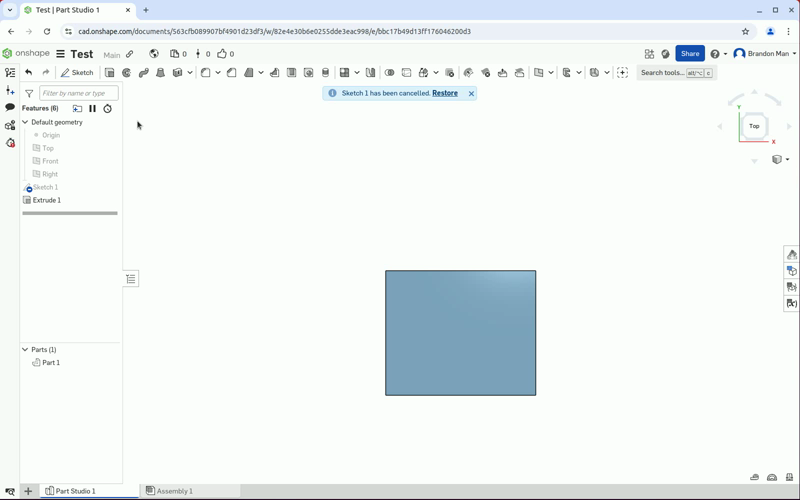
mouse_move(73, 189)
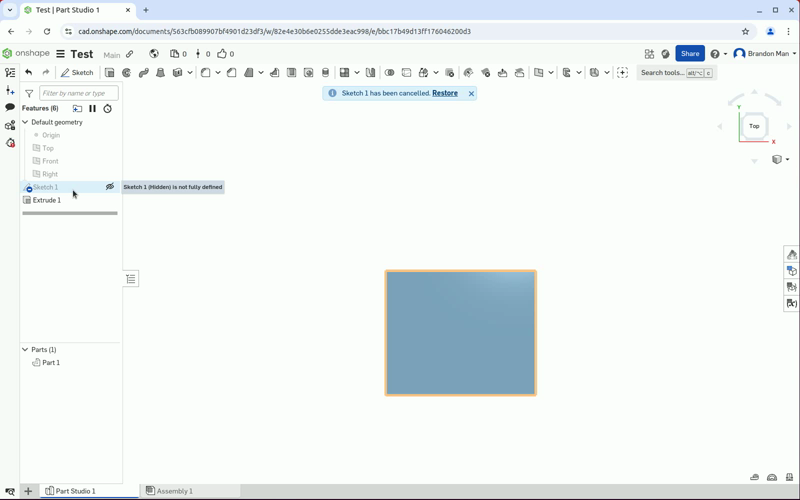
click(73, 189)
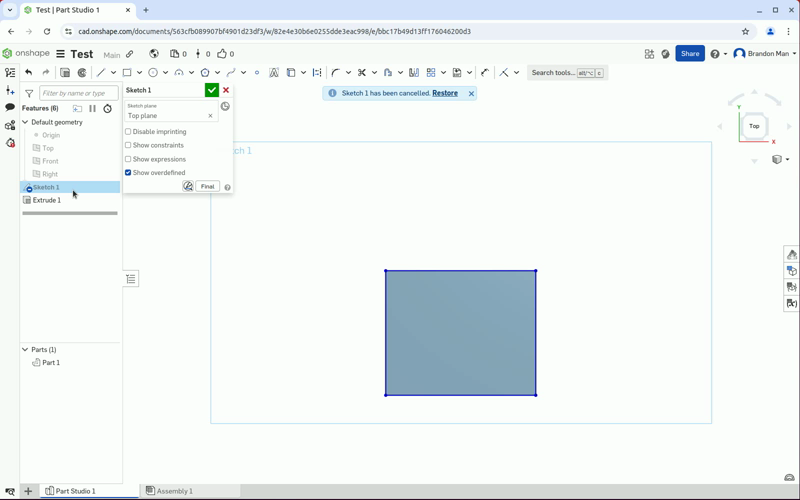
mouse_move(229, 92)
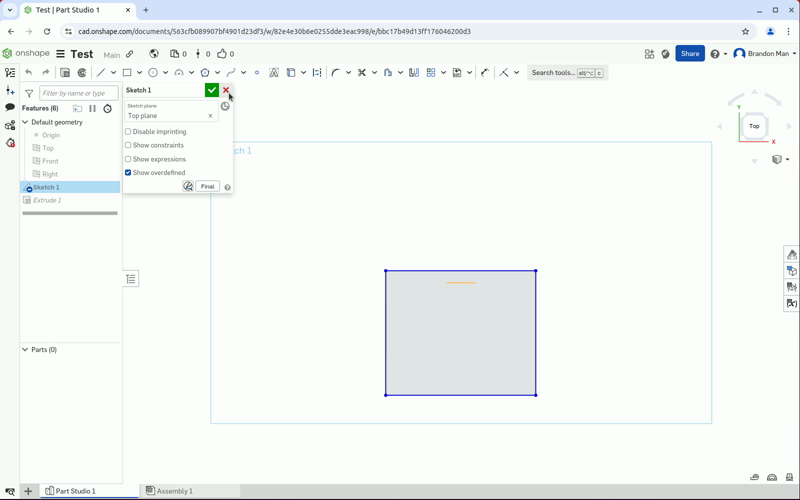
click(229, 92)
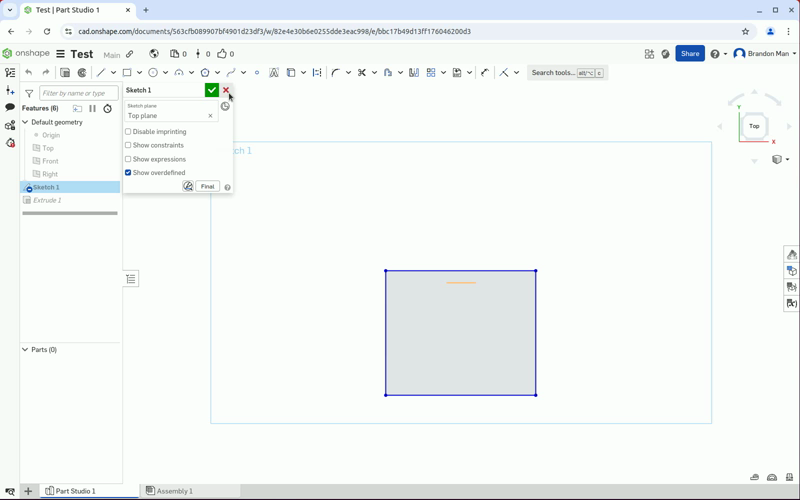
key(shift+s)
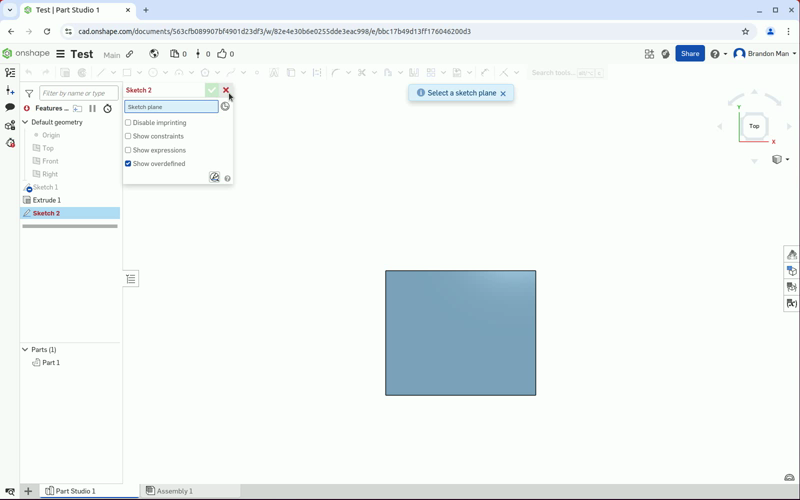
mouse_move(73, 150)
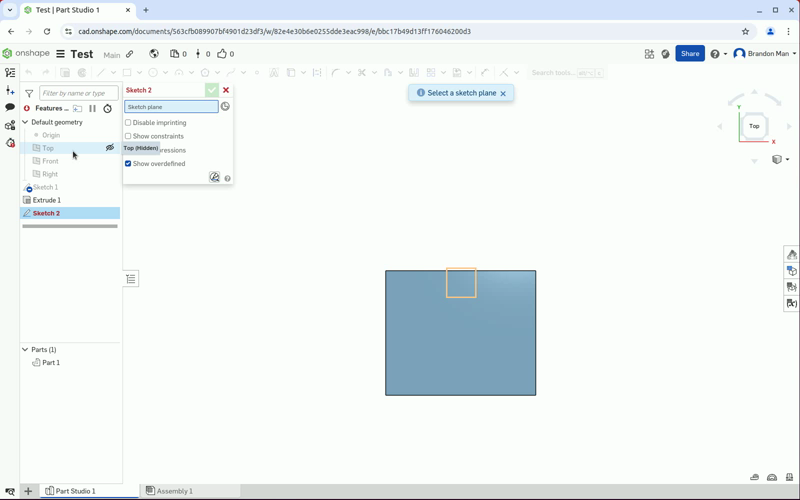
click(73, 150)
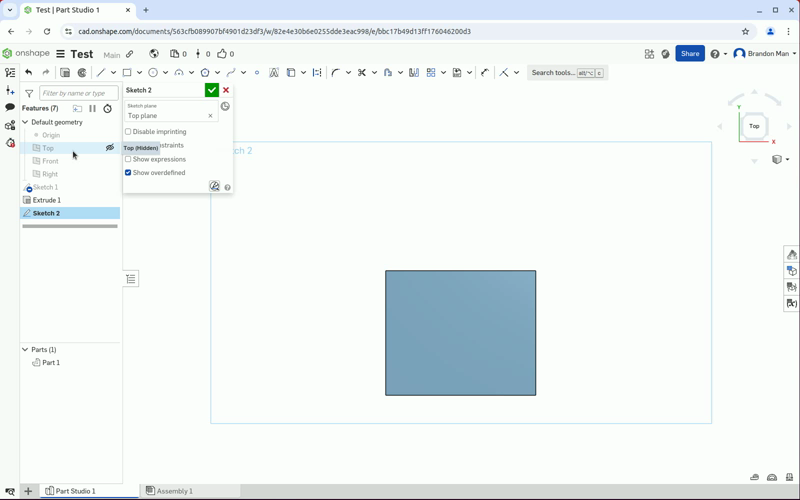
mouse_move(73, 352)
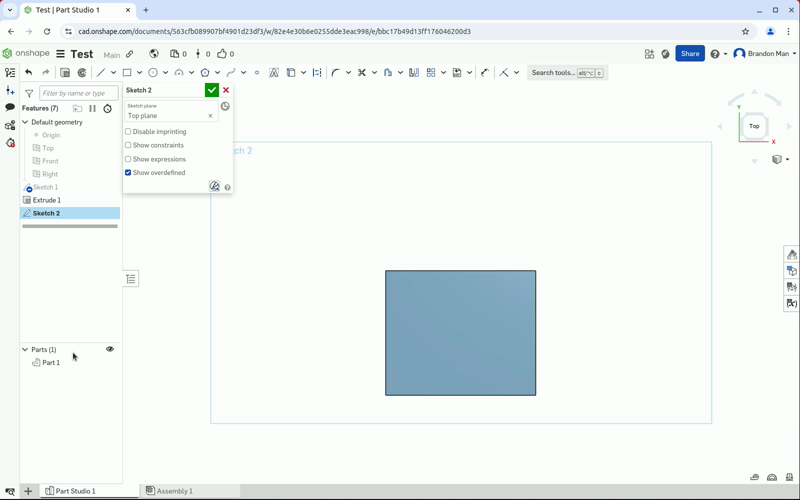
key(y)
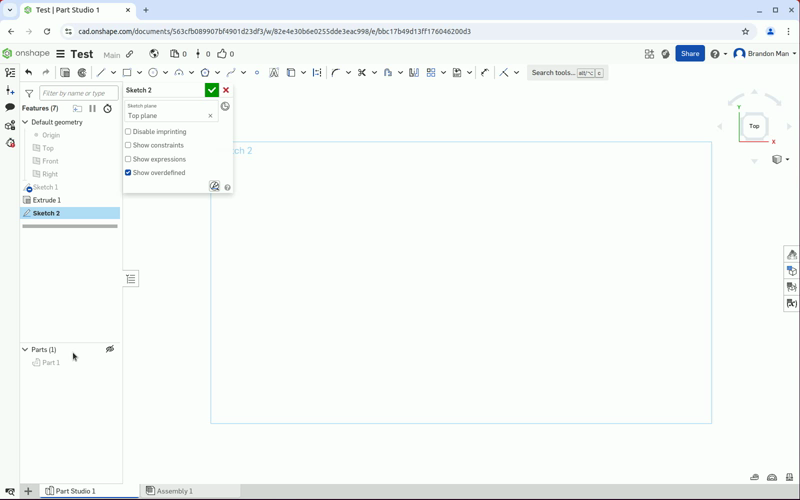
key(l)
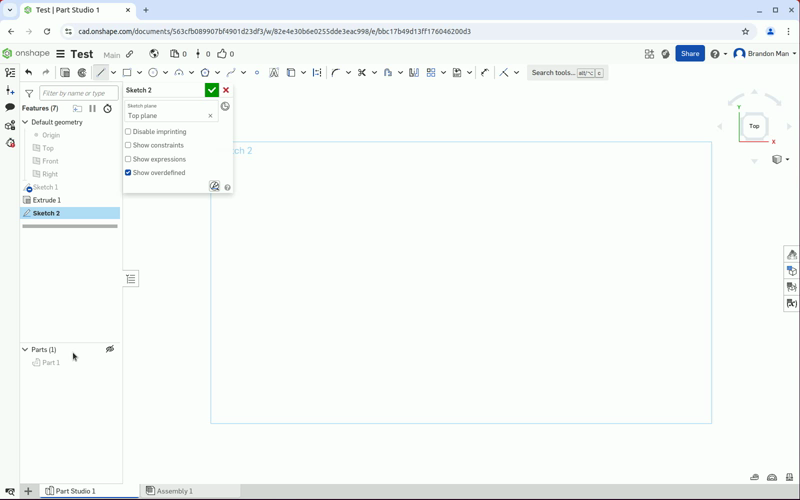
key_down(shift)
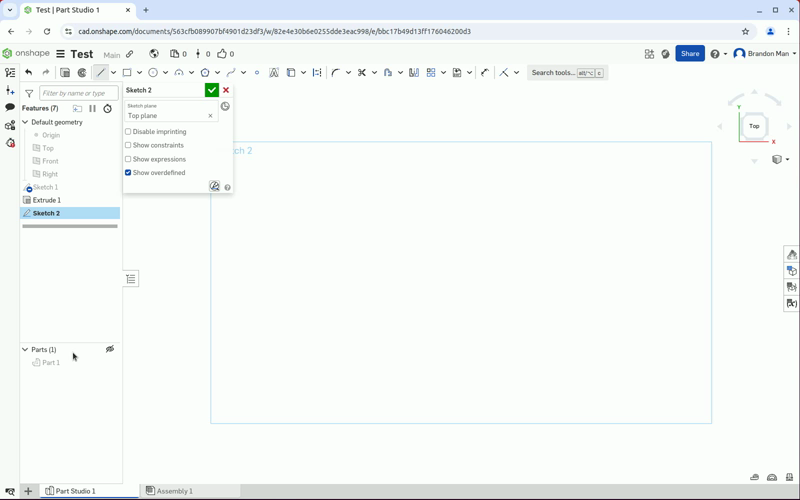
mouse_move(385, 270)
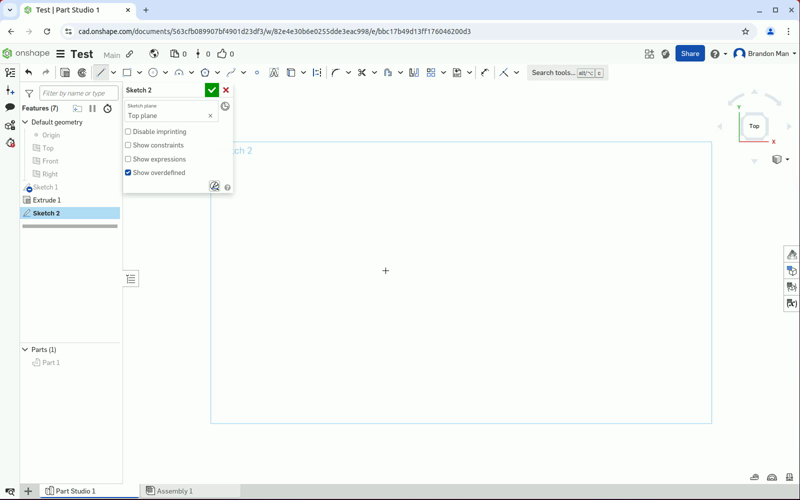
click(385, 270)
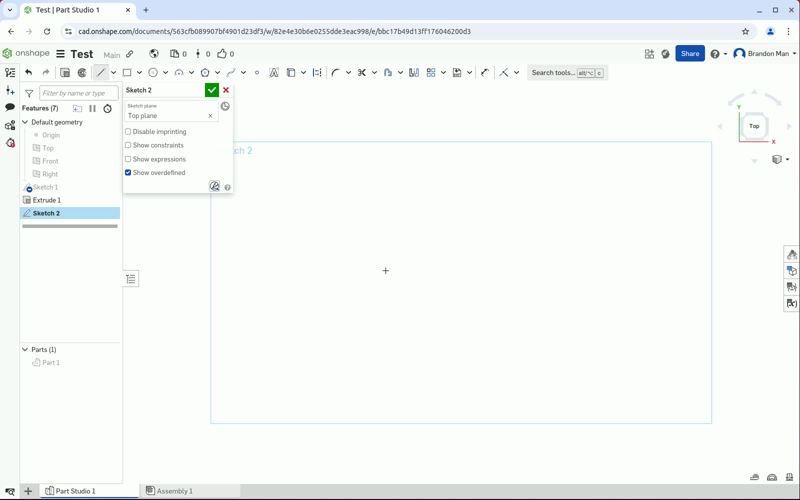
key_up(shift)
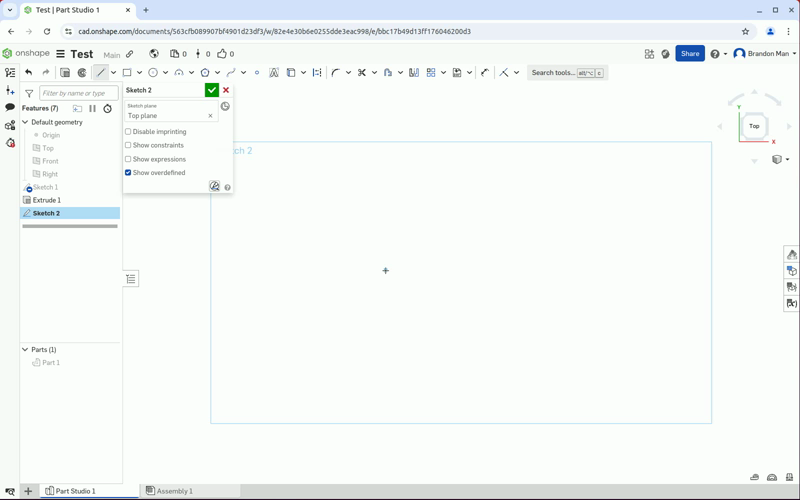
key_down(shift)
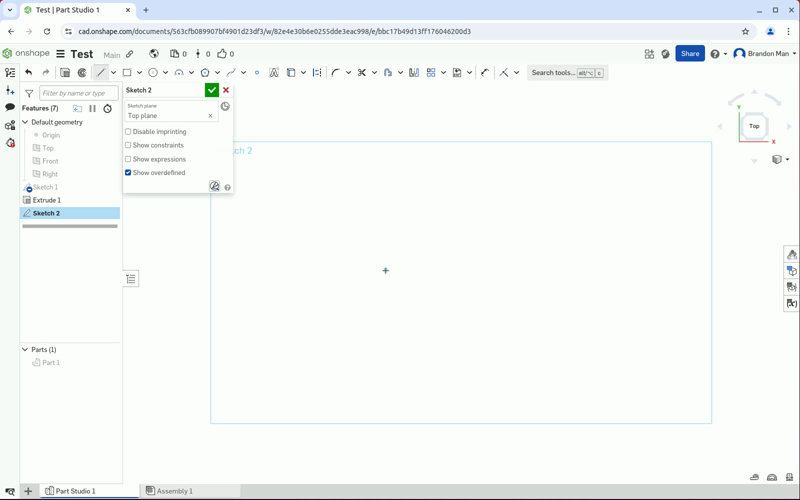
mouse_move(535, 270)
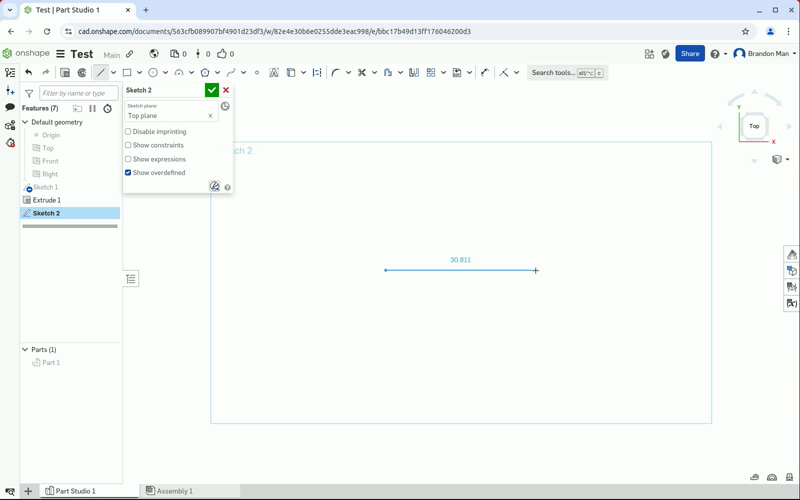
click(535, 270)
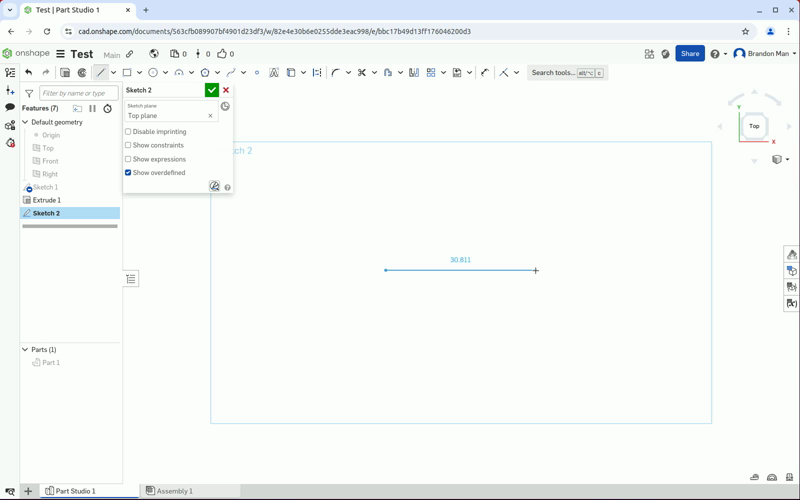
key_up(shift)
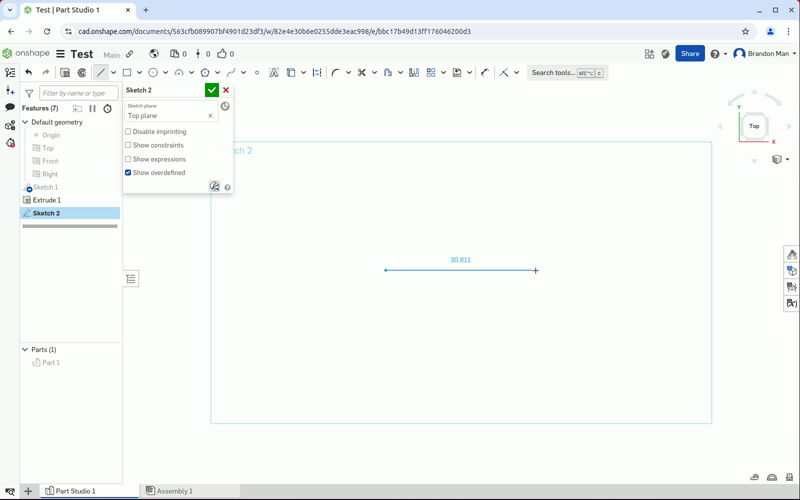
key_down(shift)
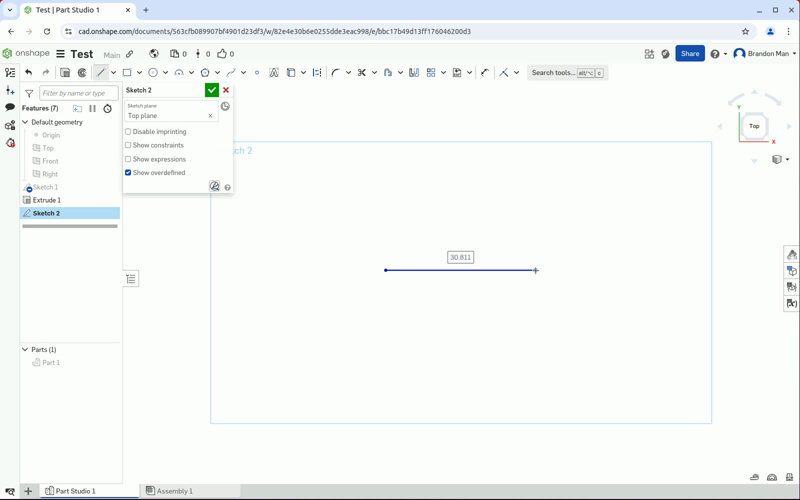
mouse_move(535, 170)
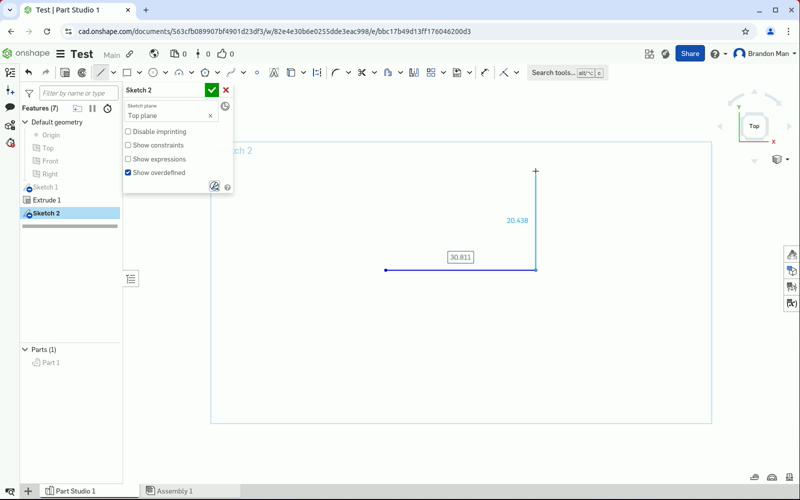
click(535, 170)
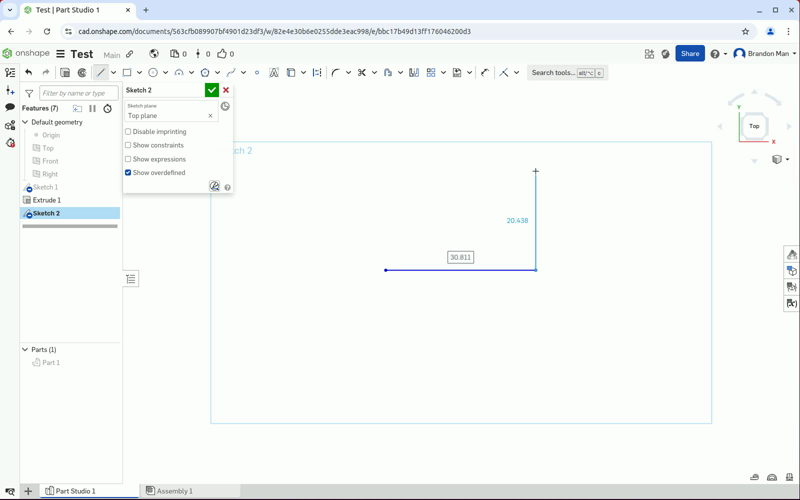
key_up(shift)
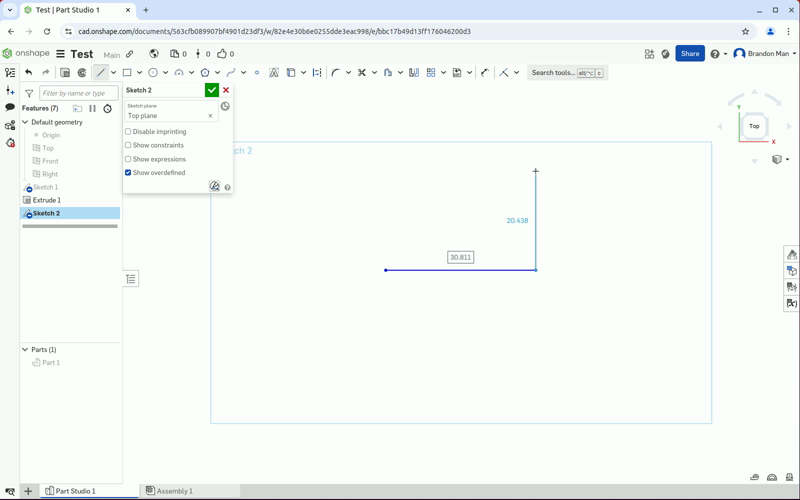
key_down(shift)
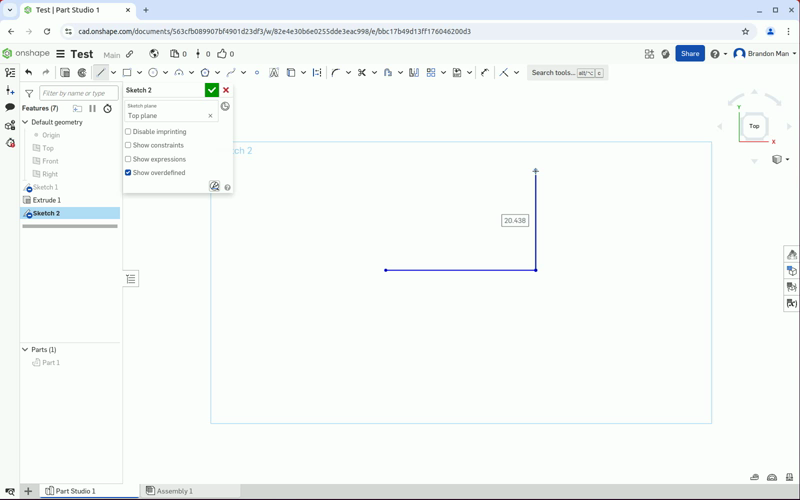
mouse_move(385, 170)
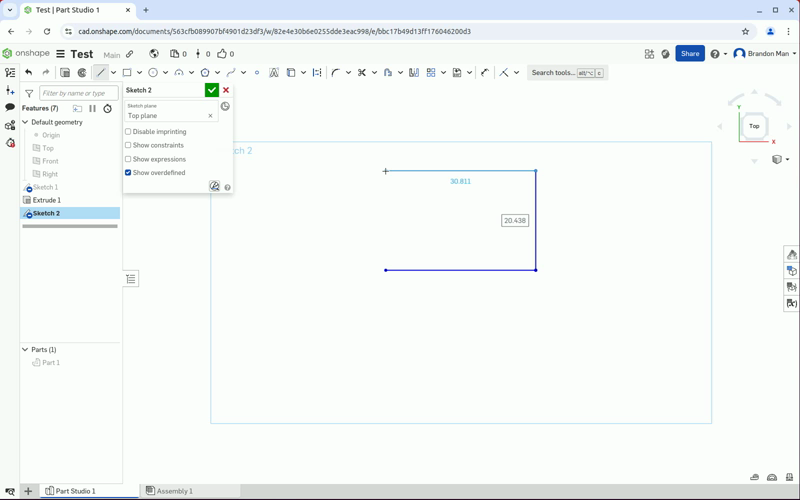
click(385, 170)
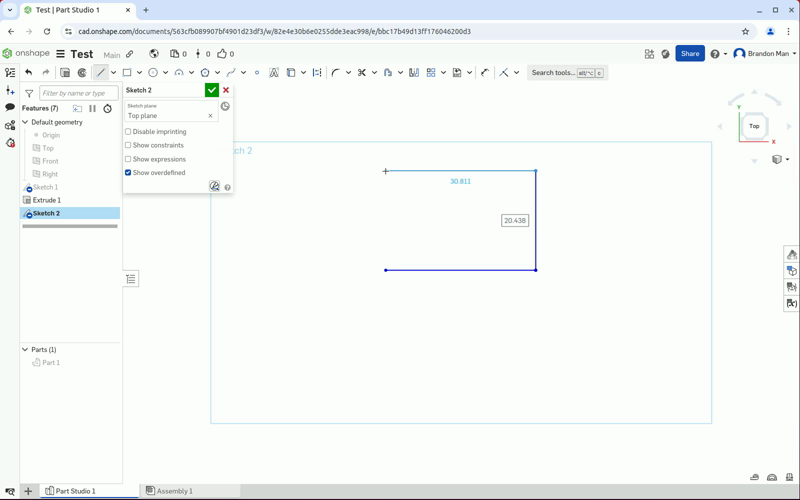
key_up(shift)
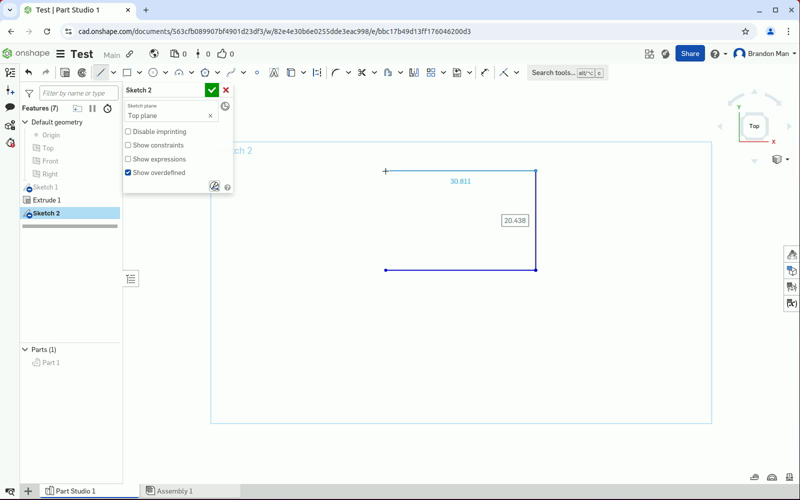
key_down(shift)
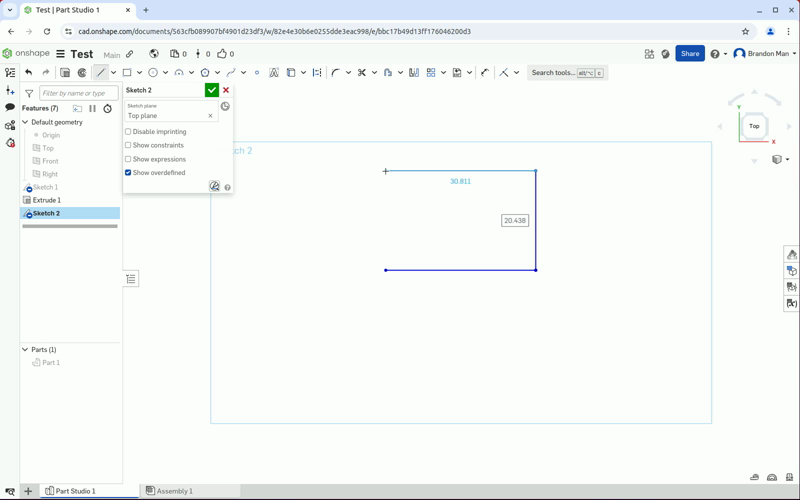
mouse_move(385, 270)
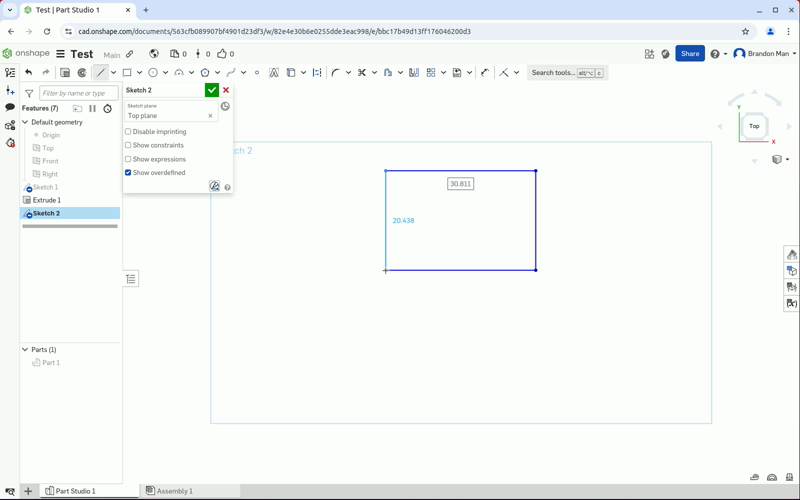
key_up(shift)
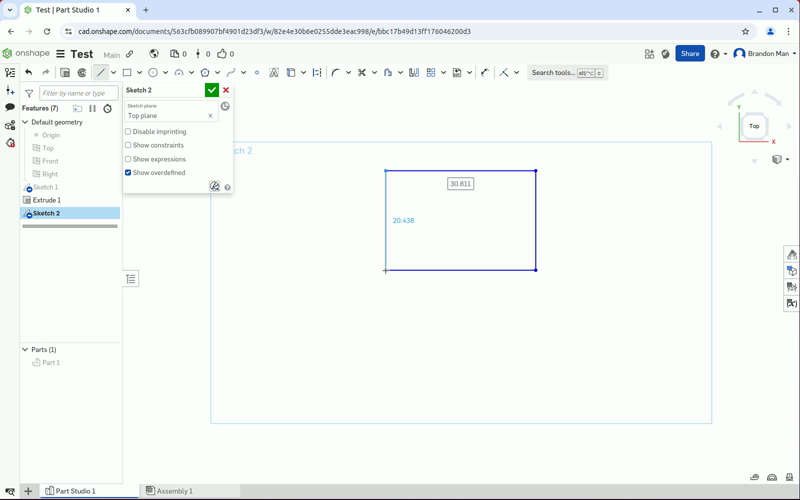
click(385, 270)
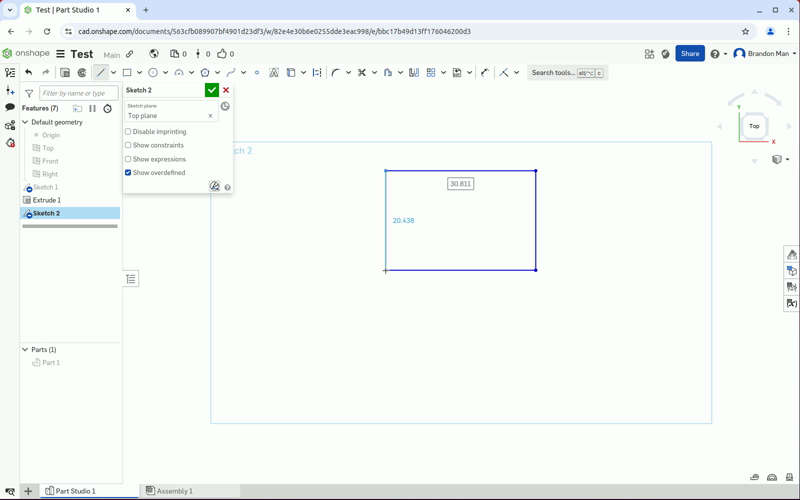
key(esc)
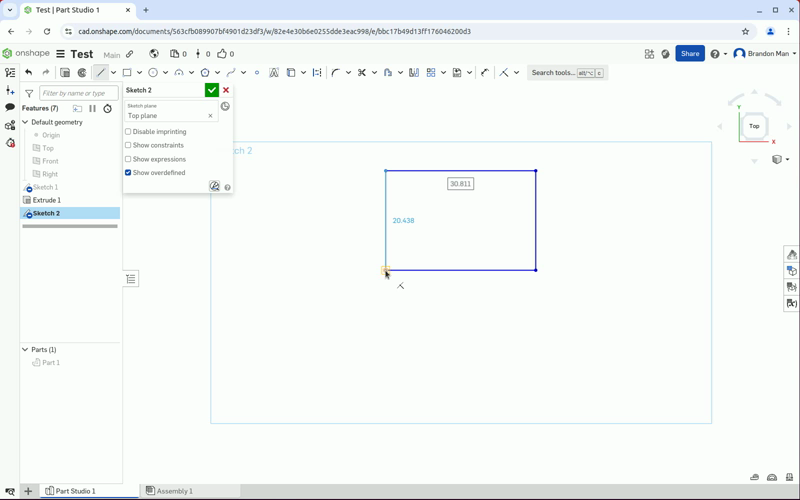
mouse_move(436, 231)
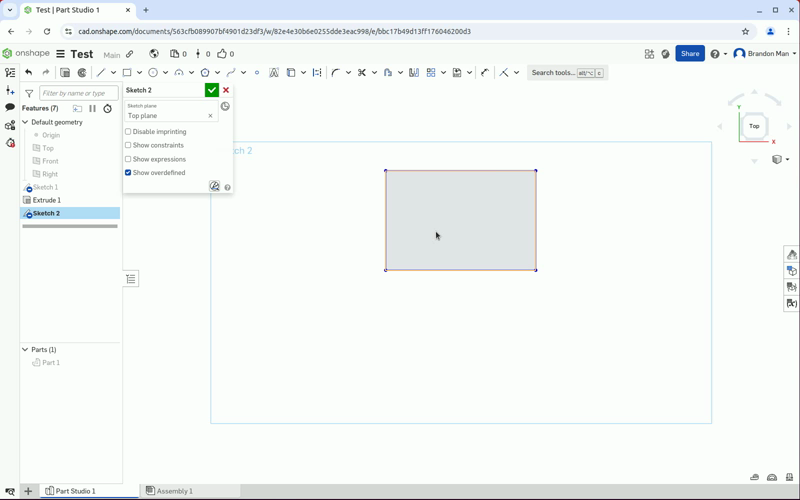
click(436, 231)
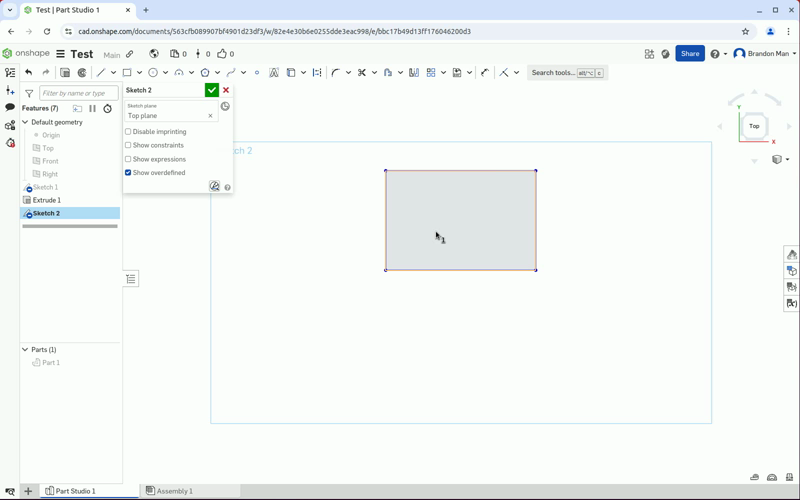
mouse_move(73, 352)
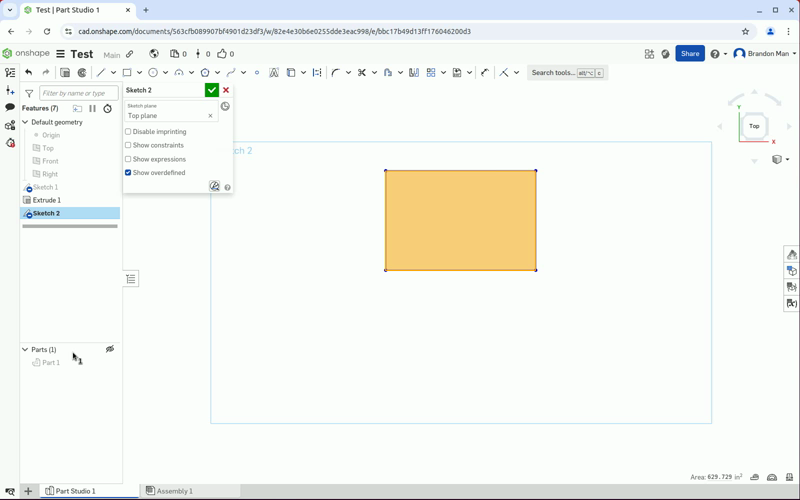
key(shift+y)
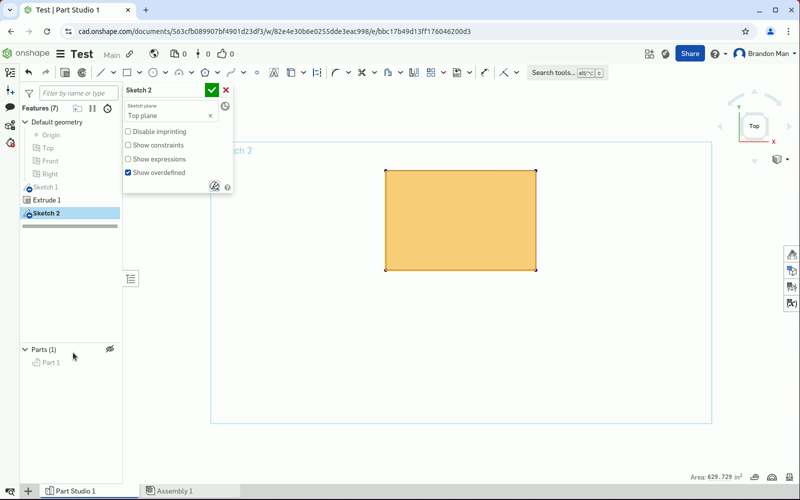
key(shift+e)
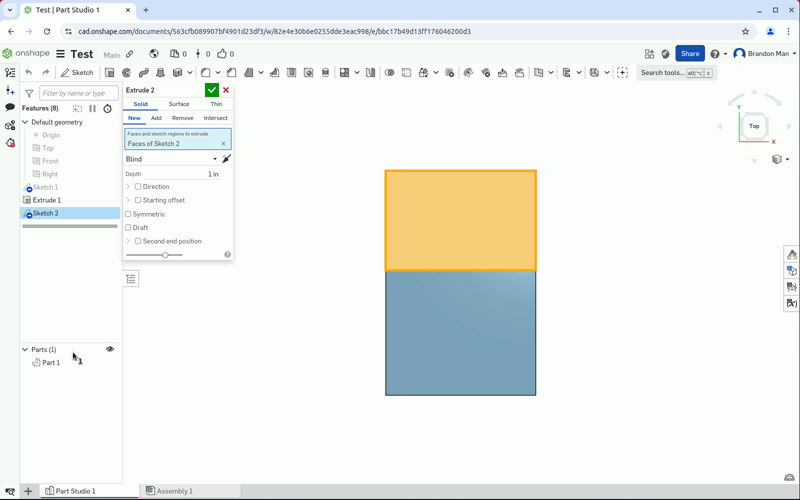
mouse_move(143, 106)
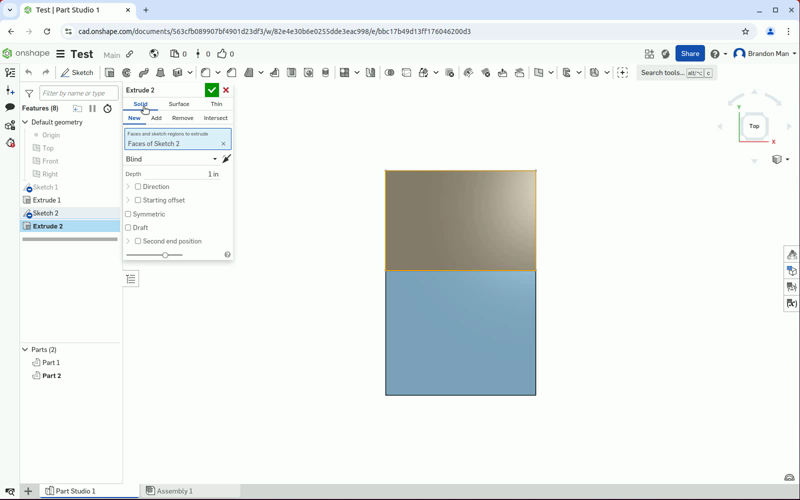
click(143, 106)
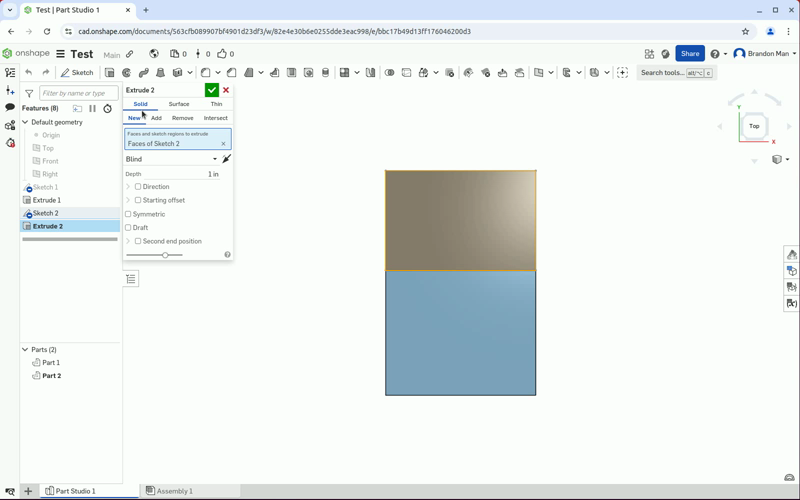
mouse_move(137, 120)
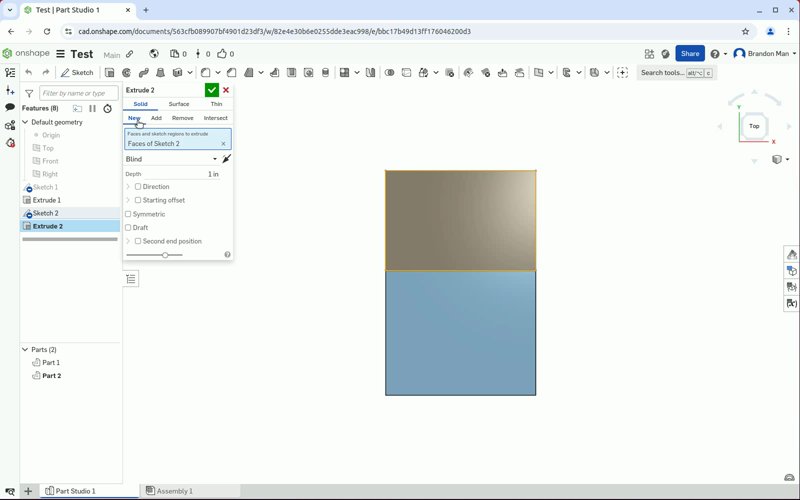
click(137, 120)
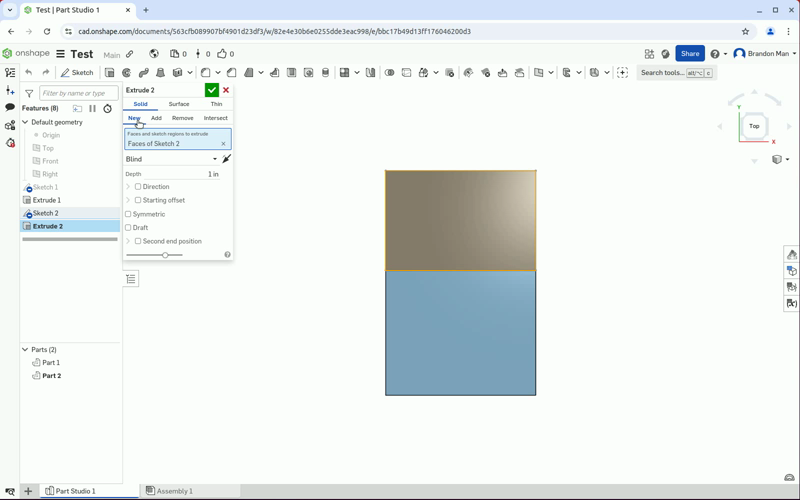
key(tab, 4)
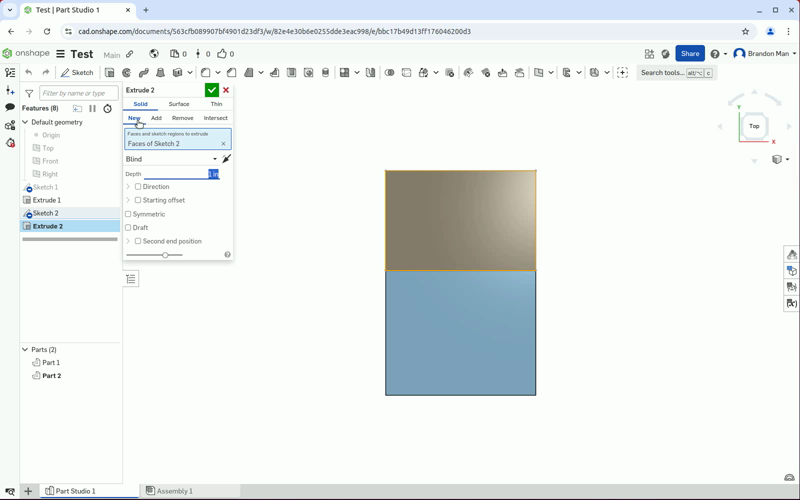
text(-5.536)
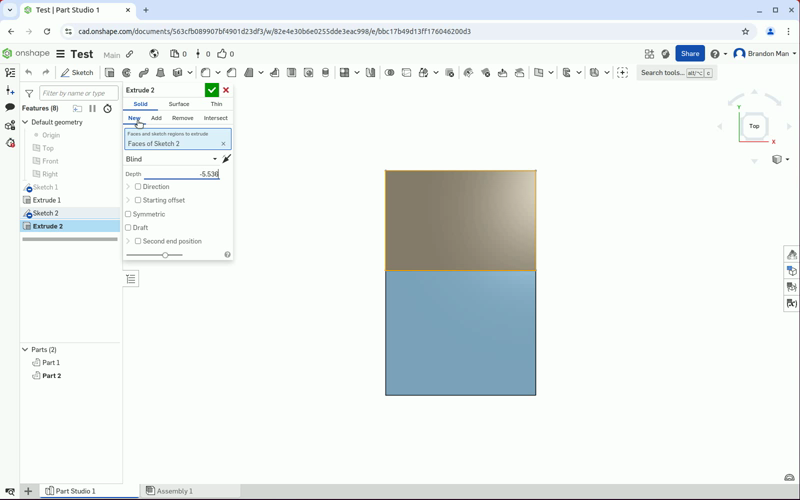
key(tab, 3)
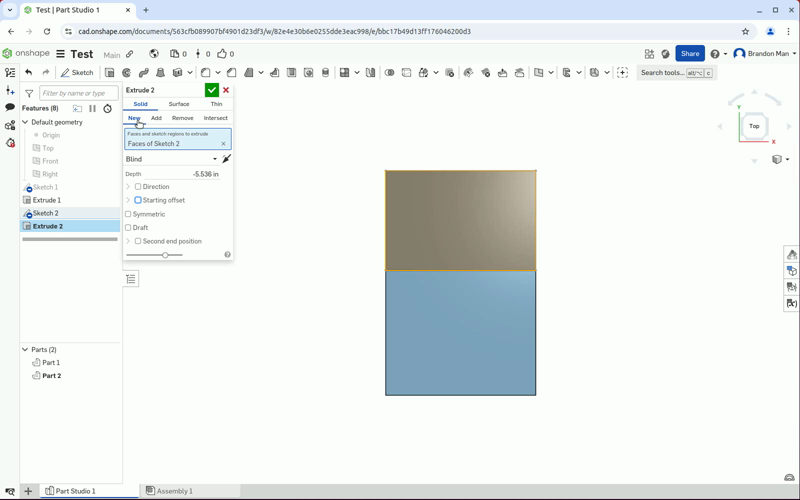
key(tab, 2)
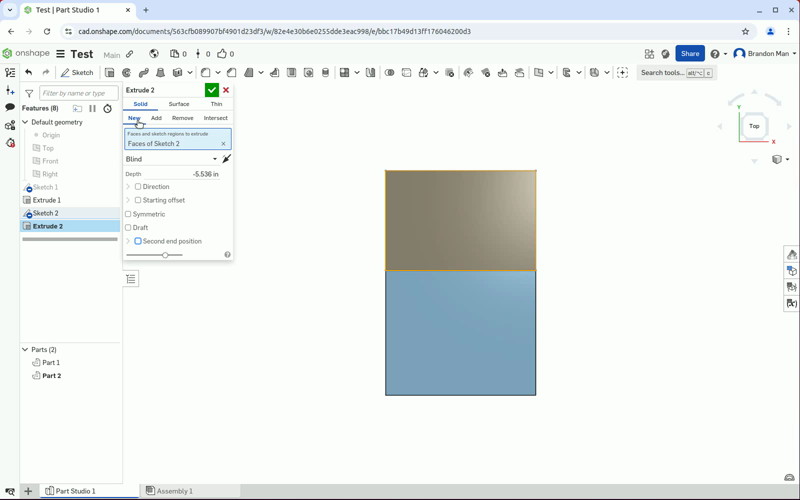
key(space)
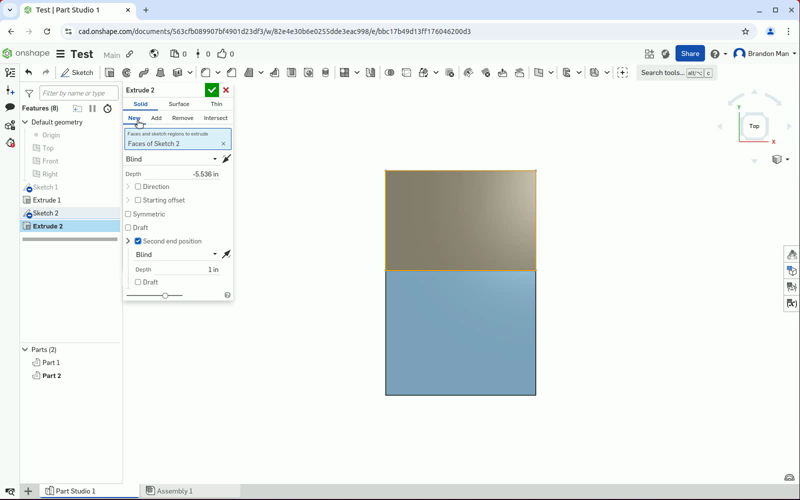
key(tab, 3)
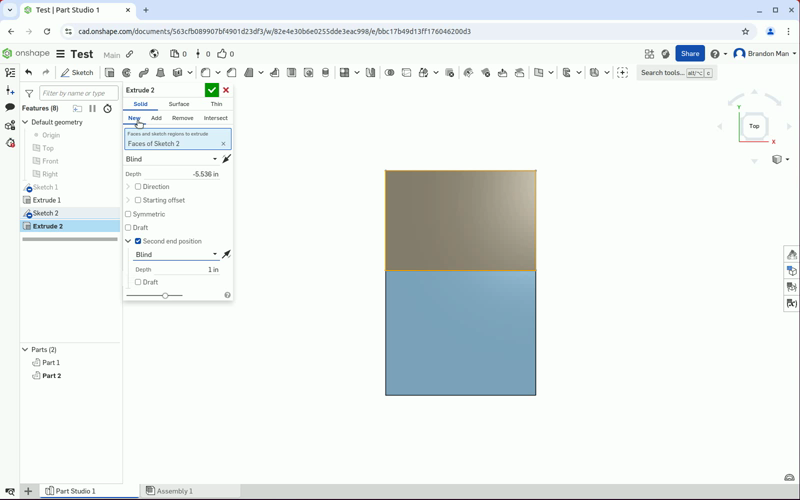
text(4.574)
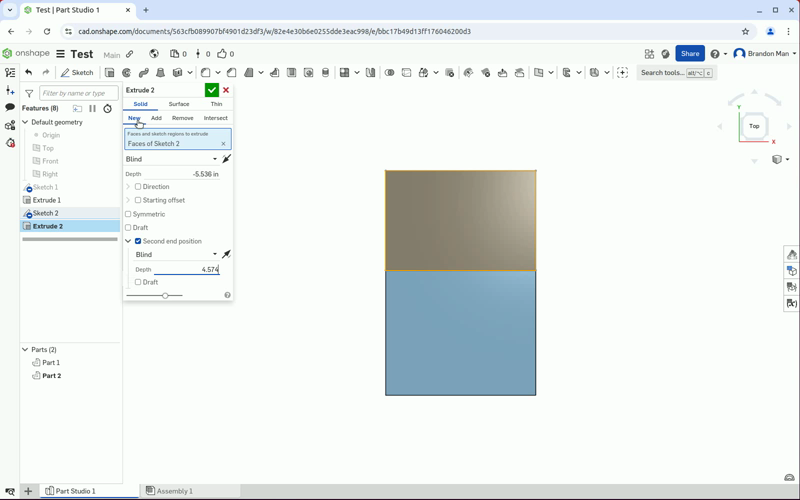
key(enter)
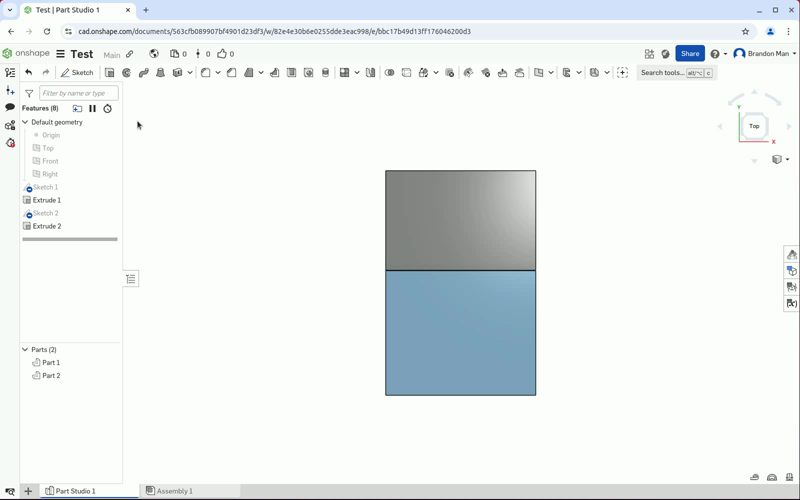
key(shift+h)
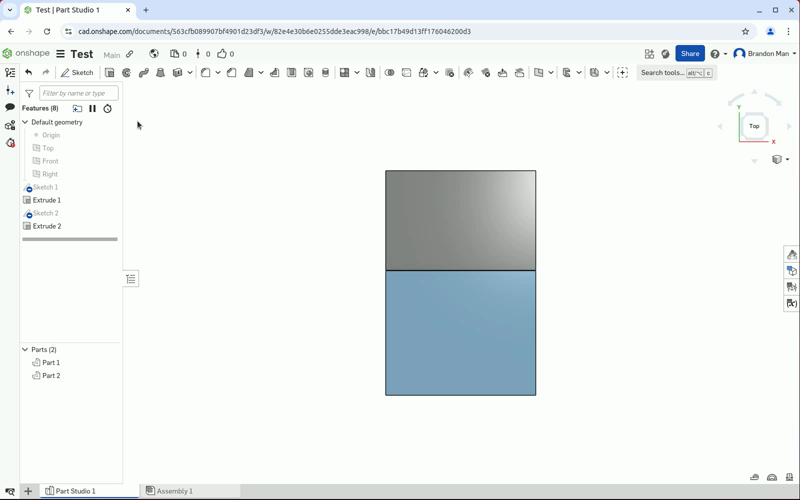
key(shift+h)
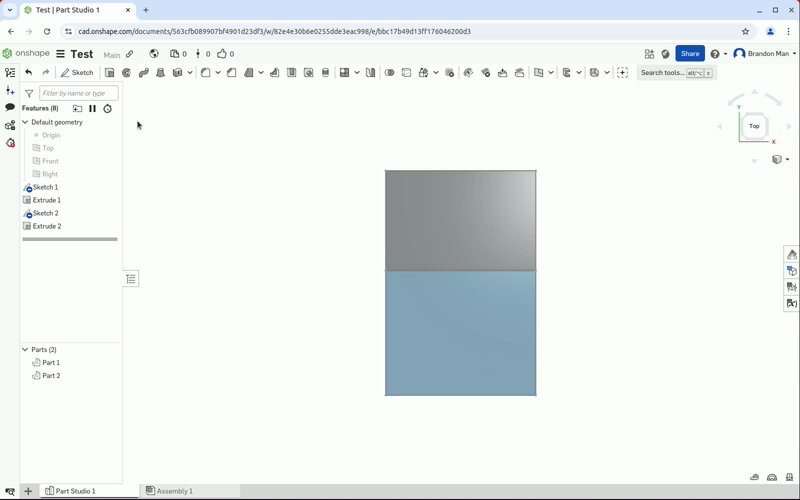
key(shift+7)
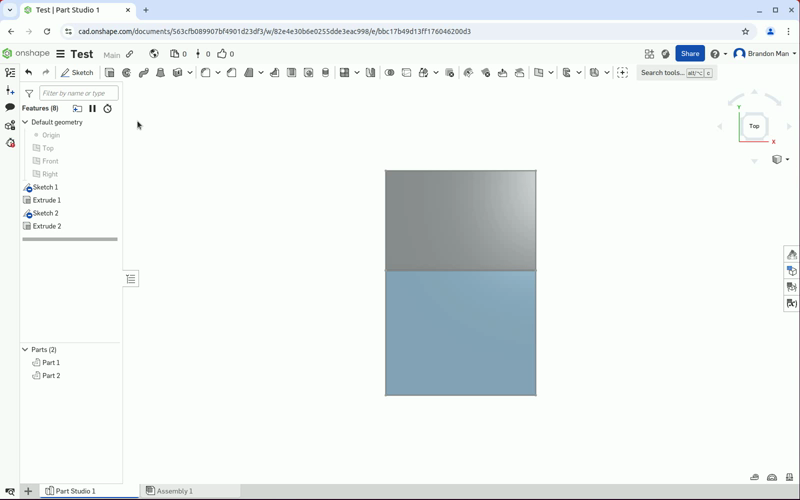
key(up, 3)
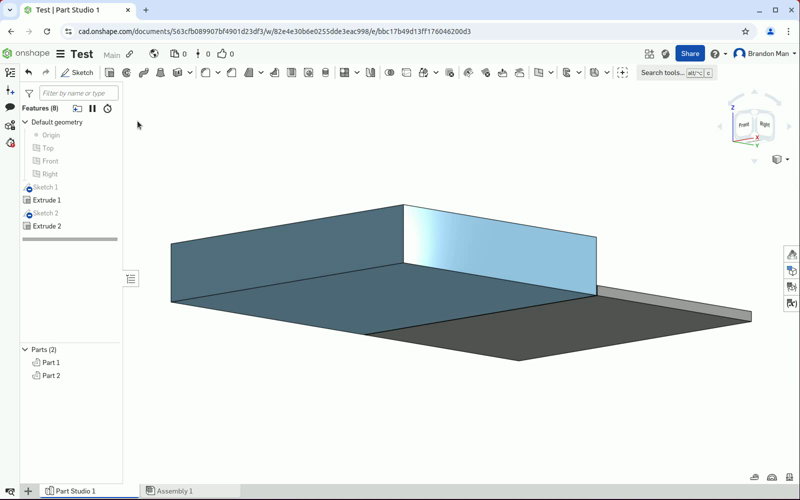
key(left, 3)
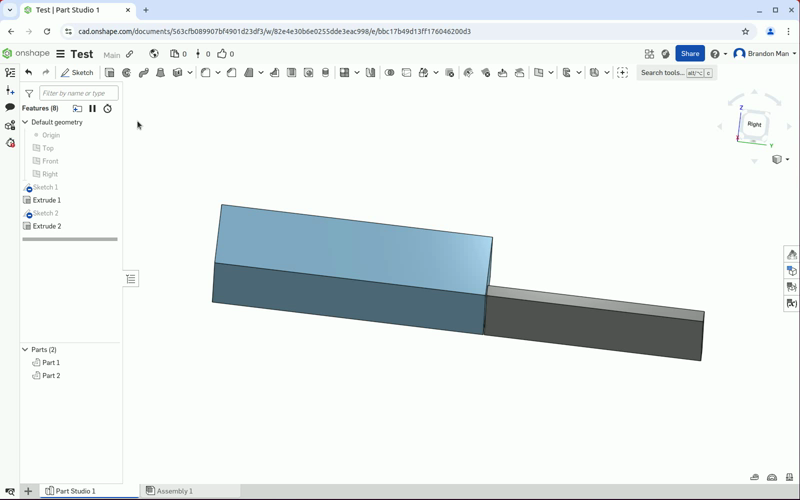
key(right, 3)
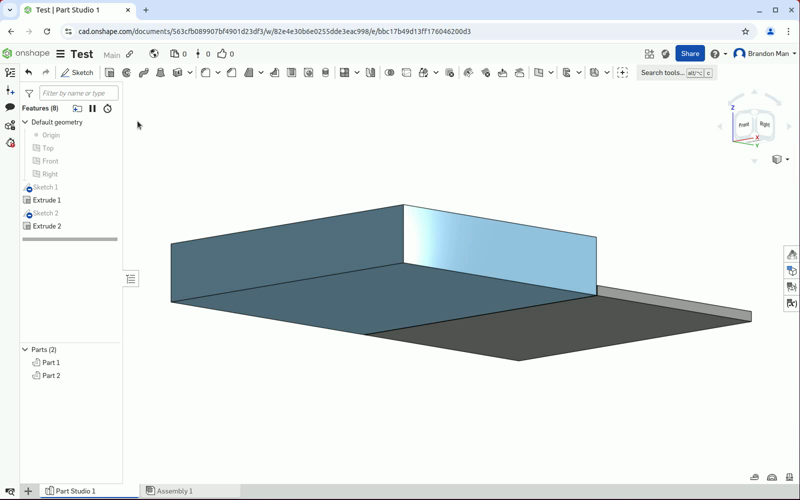
key(down, 3)
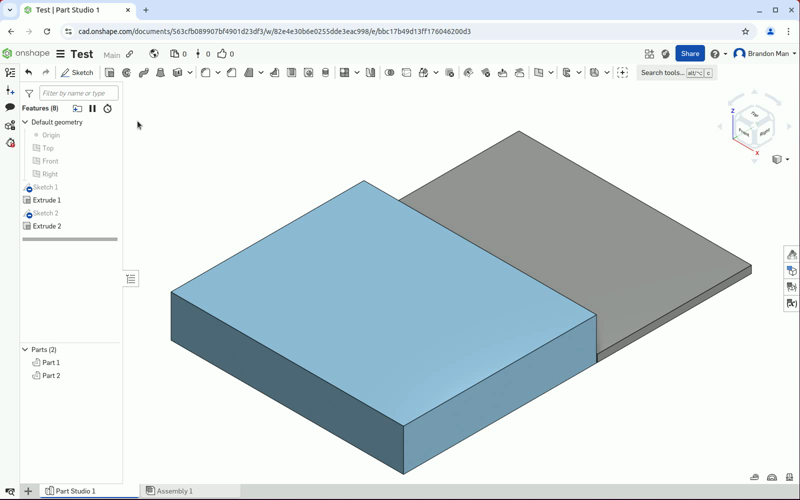
mouse_move(73, 189)
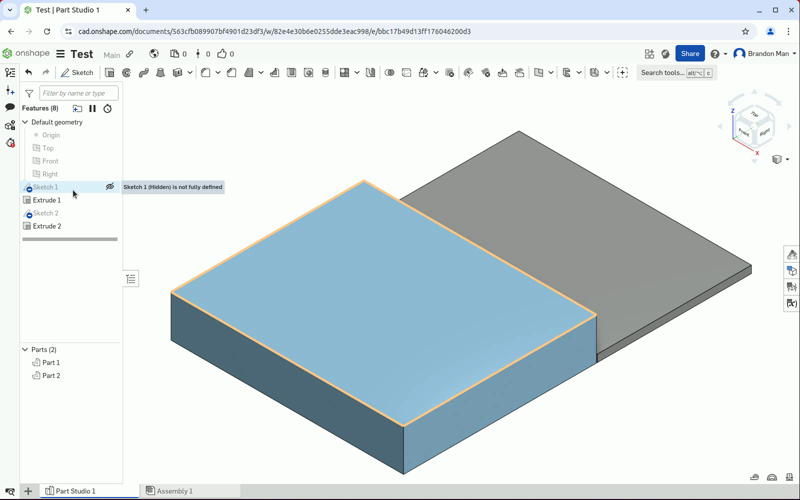
click(73, 189)